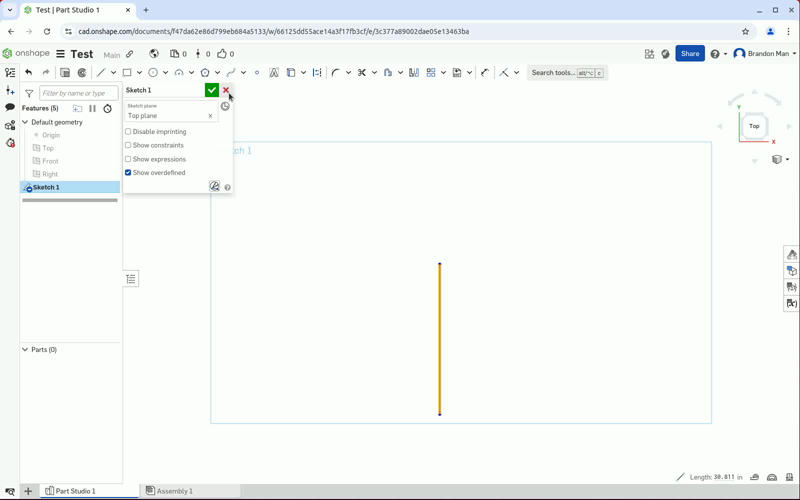
key(shift+h)
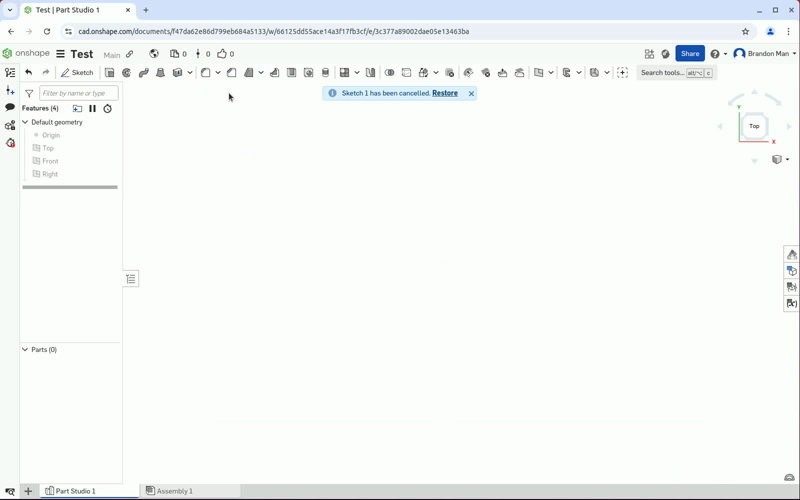
mouse_move(73, 352)
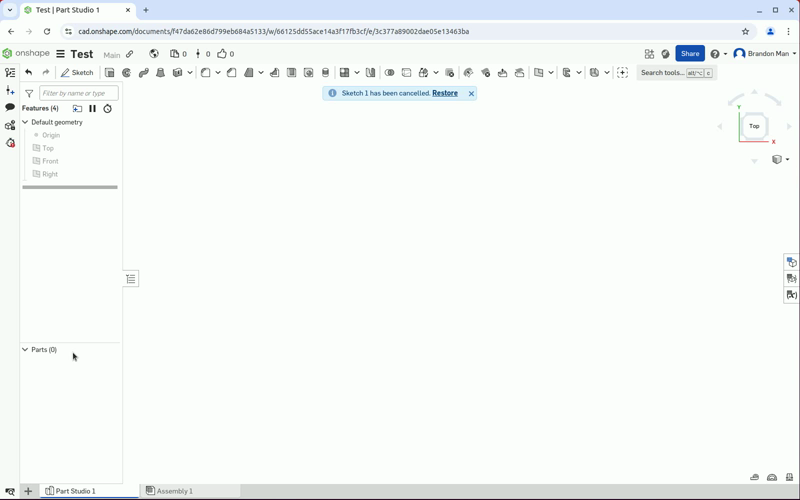
key(y)
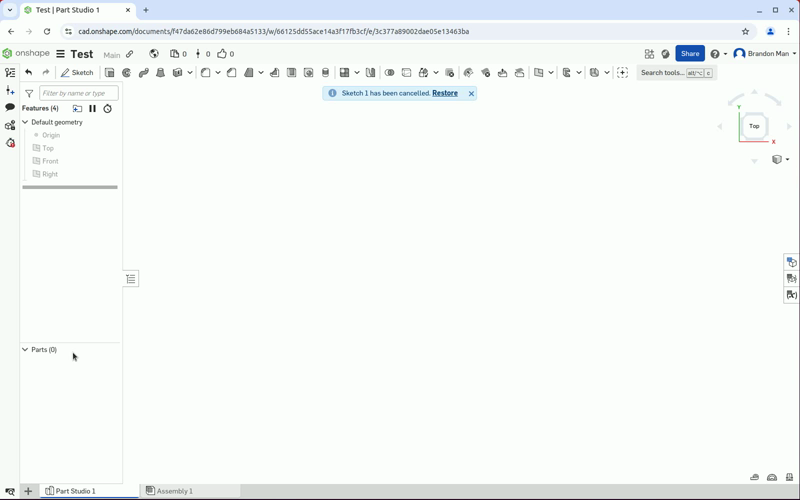
key(shift+p)
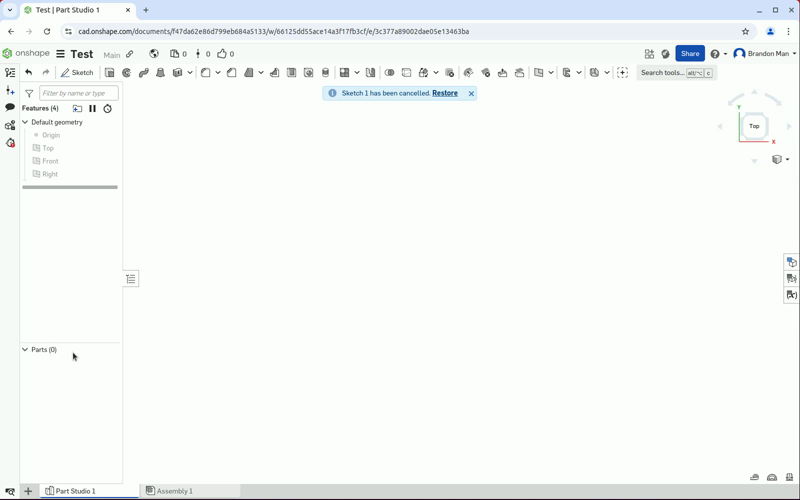
key(space)
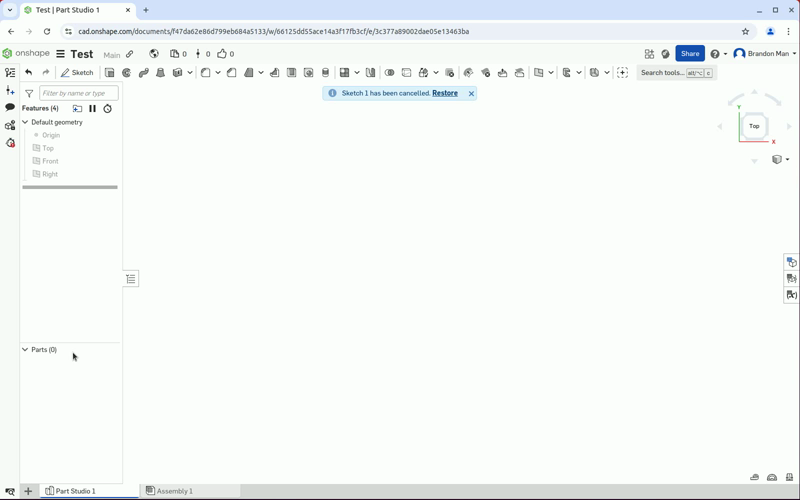
key_down(shift)
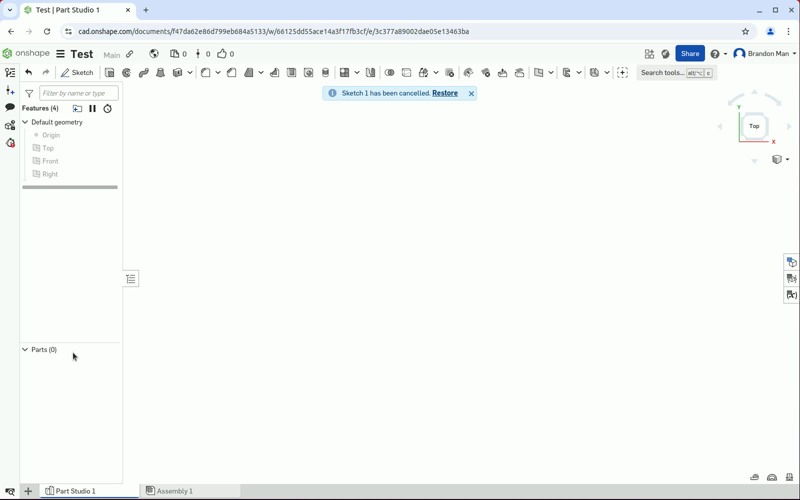
key(up)
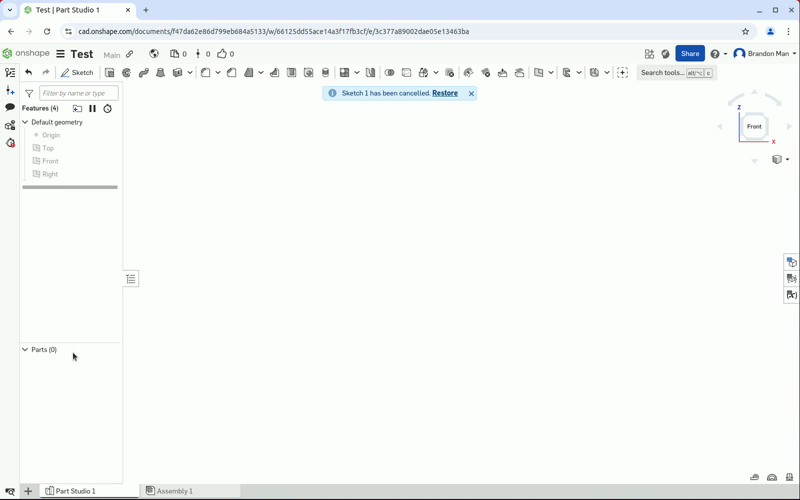
key_up(shift)
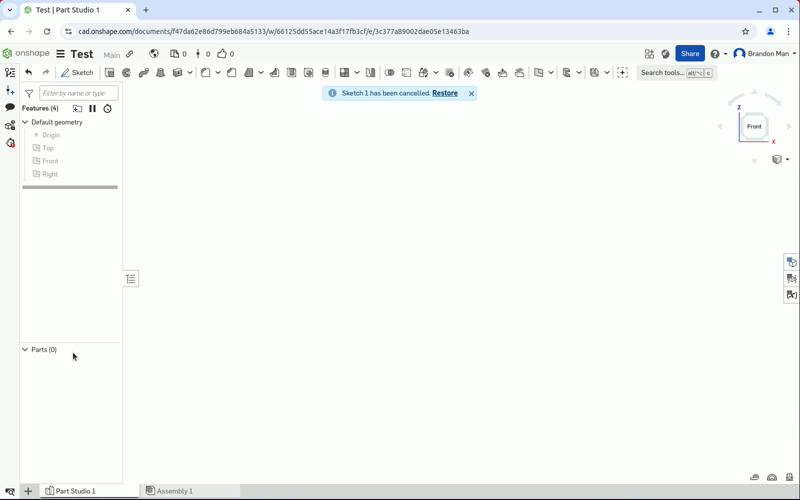
mouse_move(73, 352)
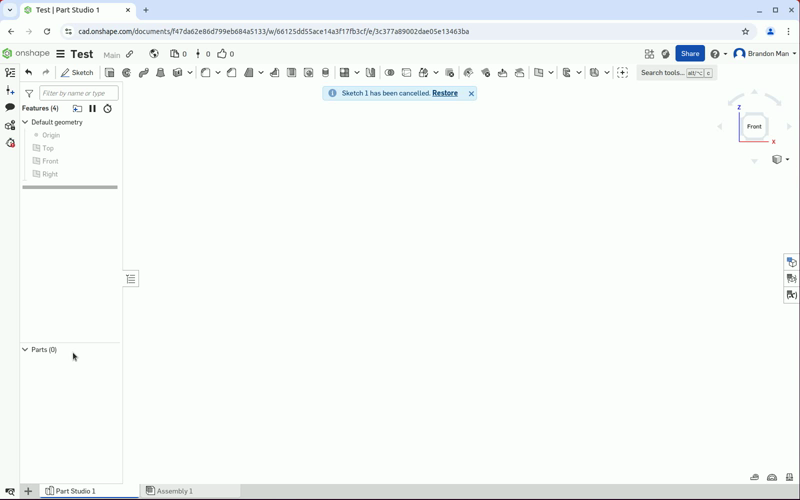
key(shift+y)
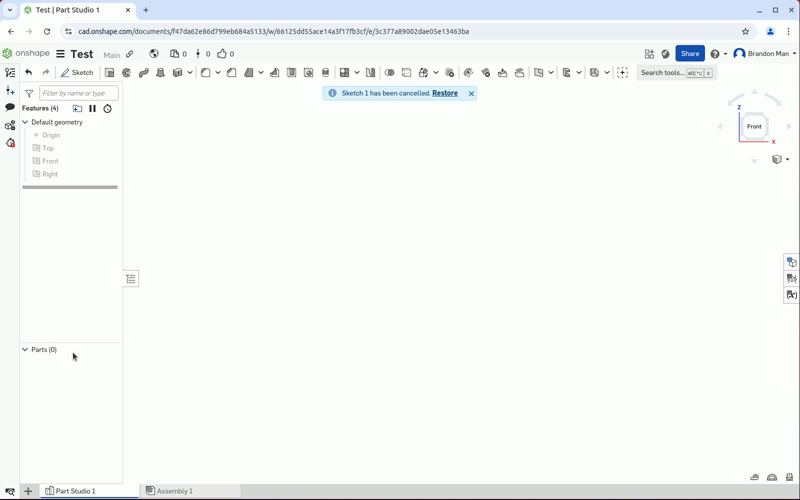
key(shift+s)
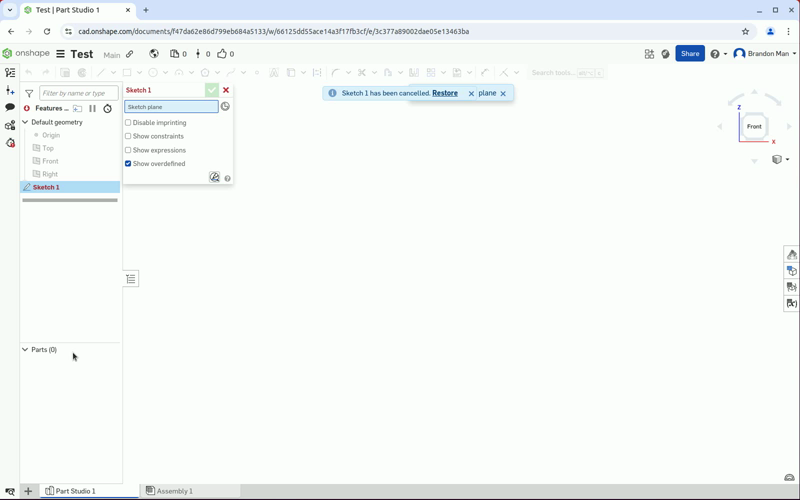
mouse_move(73, 163)
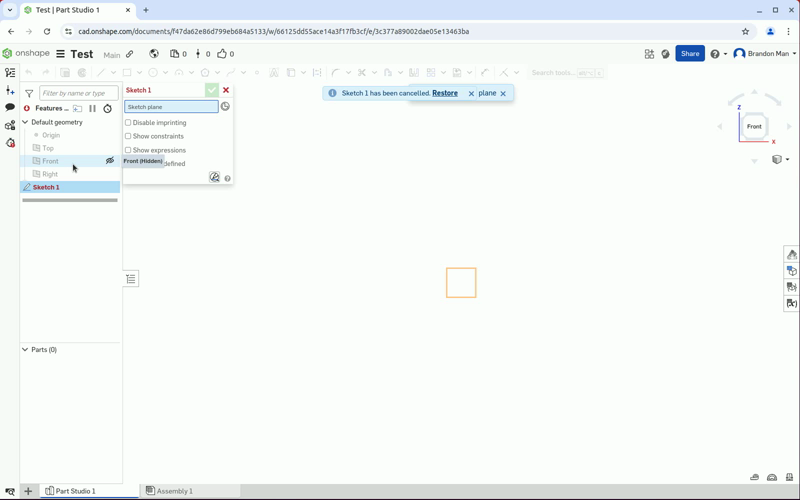
click(73, 163)
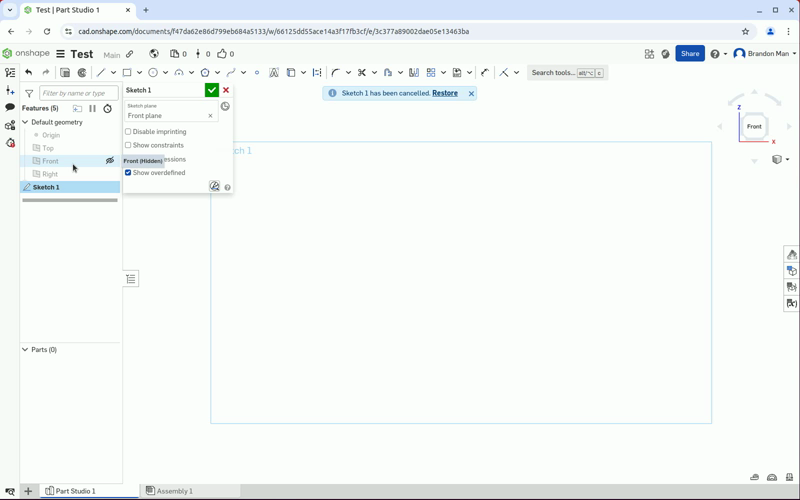
mouse_move(73, 352)
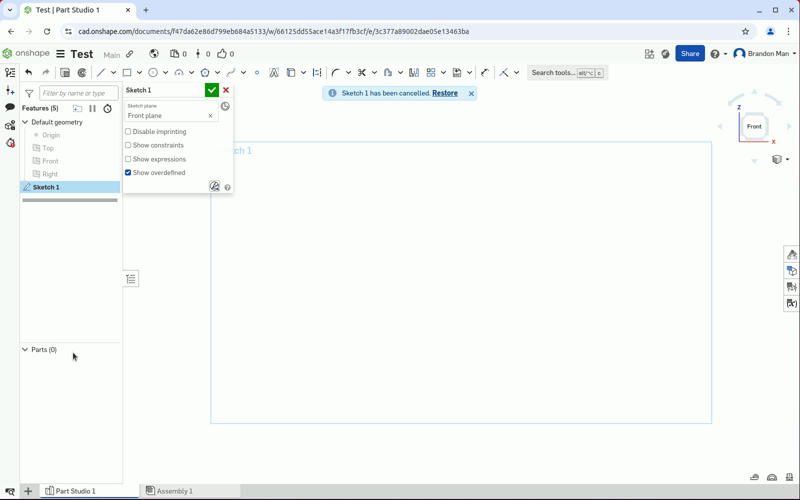
key(y)
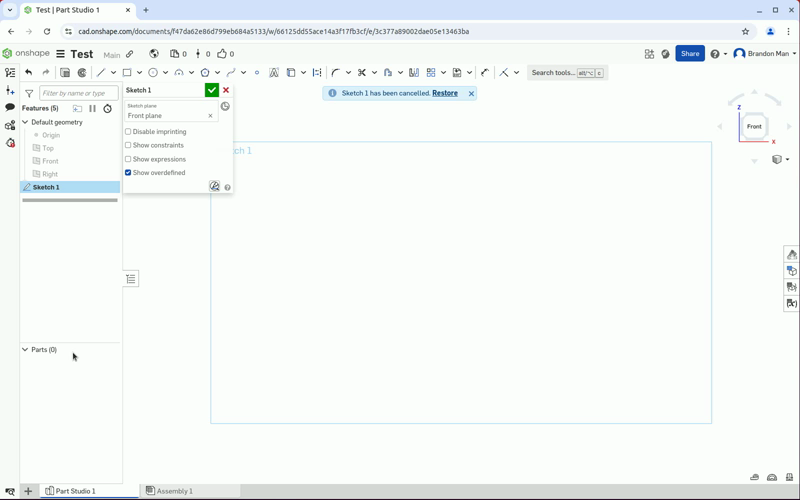
key(l)
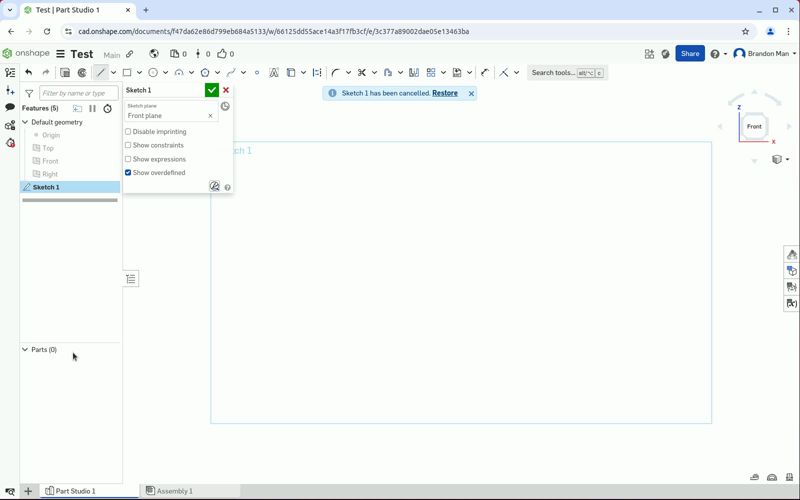
key_down(shift)
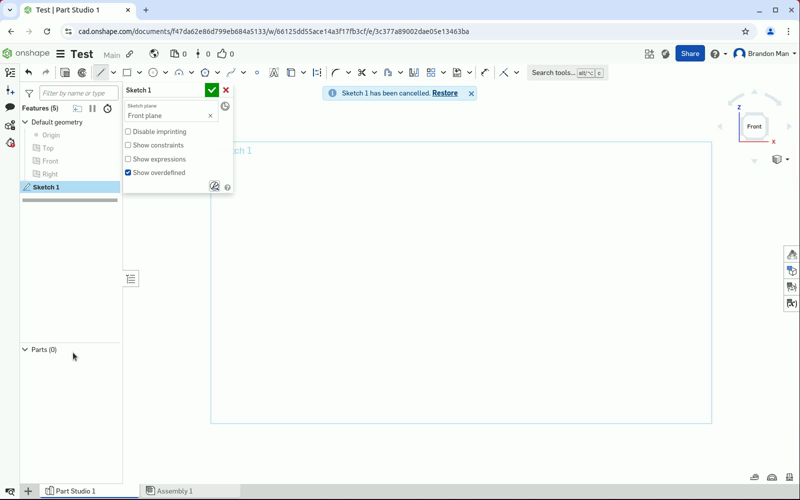
mouse_move(363, 294)
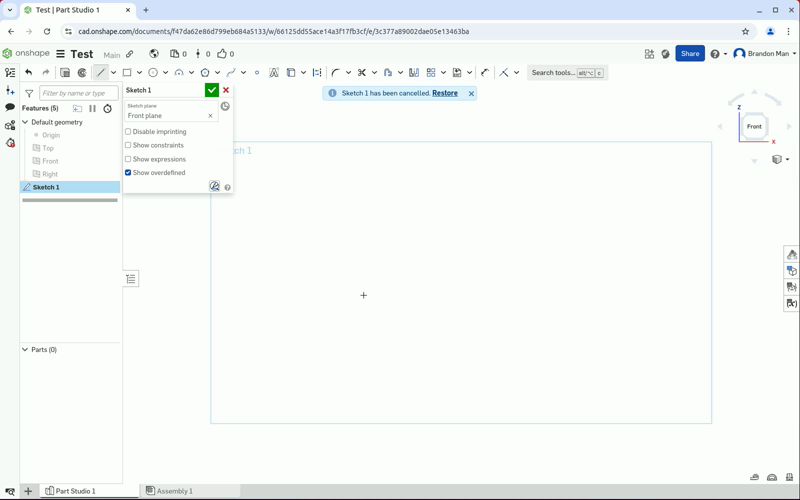
click(363, 294)
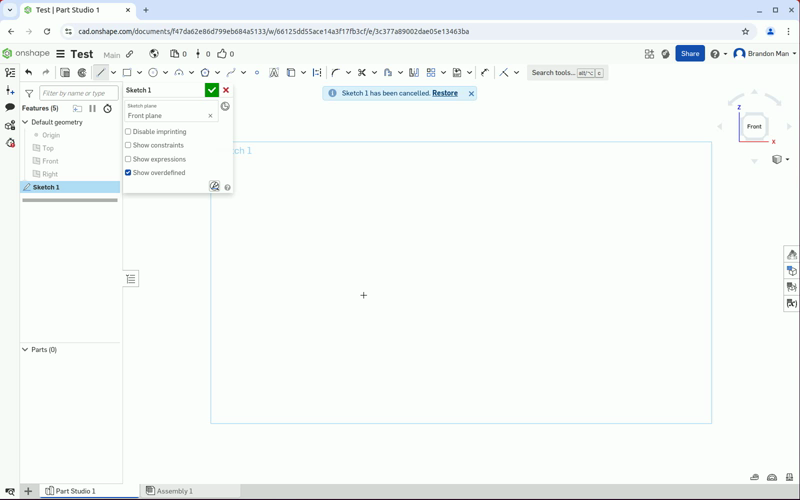
key_up(shift)
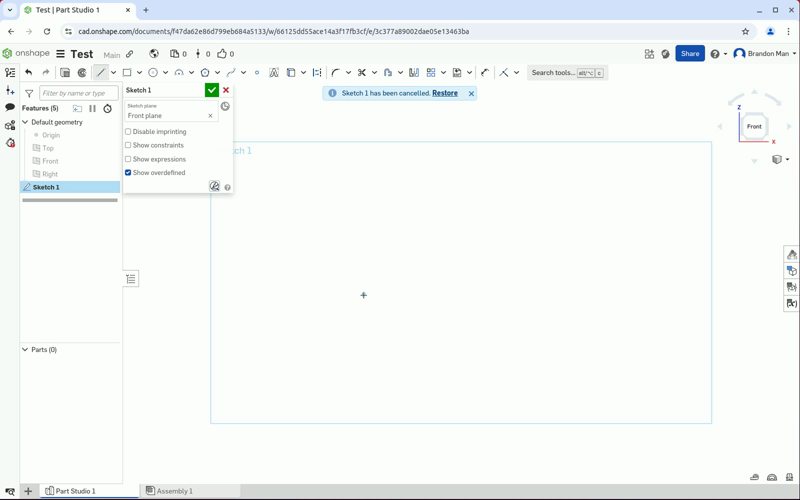
key_down(shift)
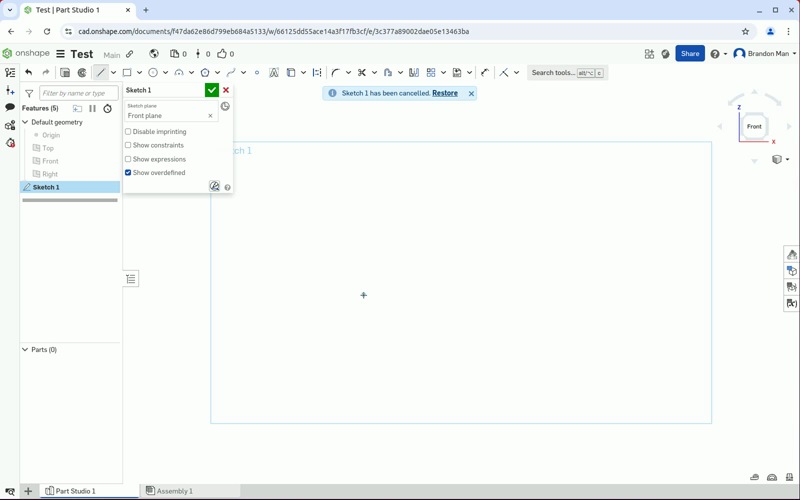
mouse_move(557, 299)
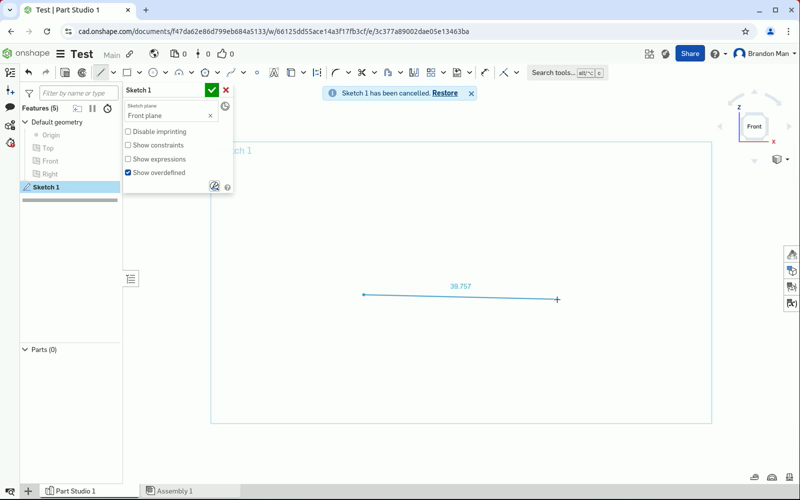
click(557, 299)
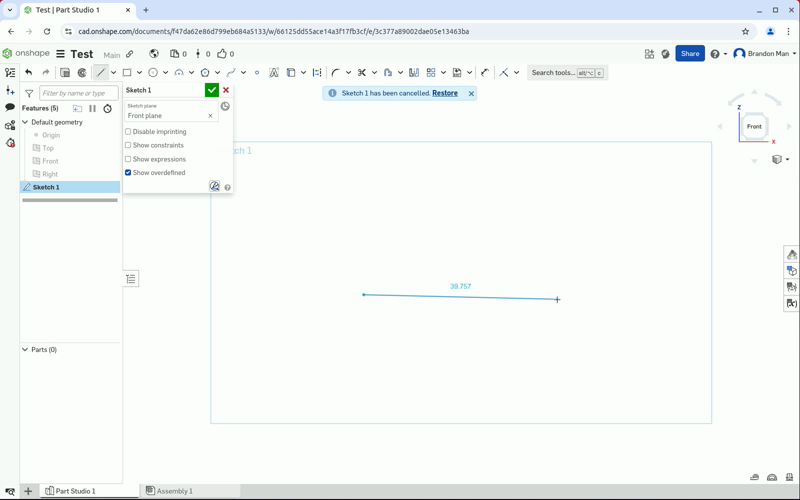
key_up(shift)
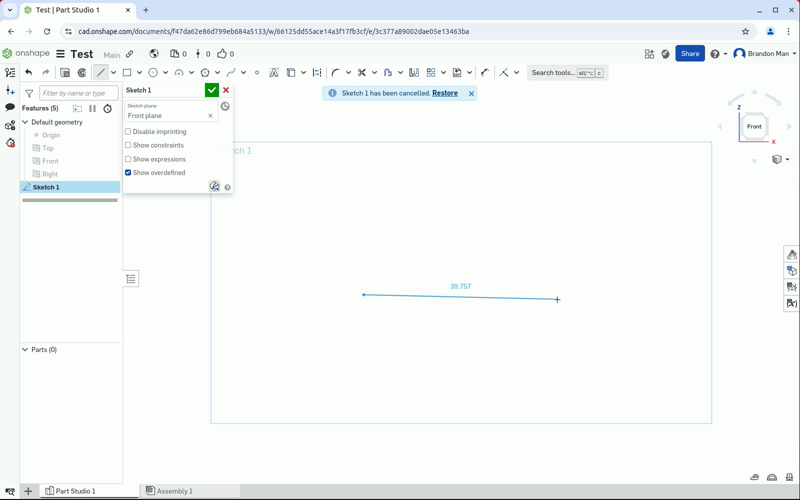
key(esc)
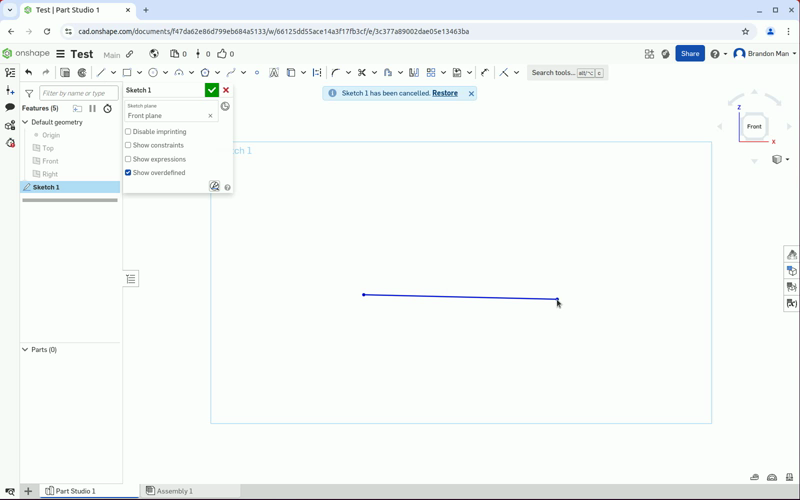
key(a)
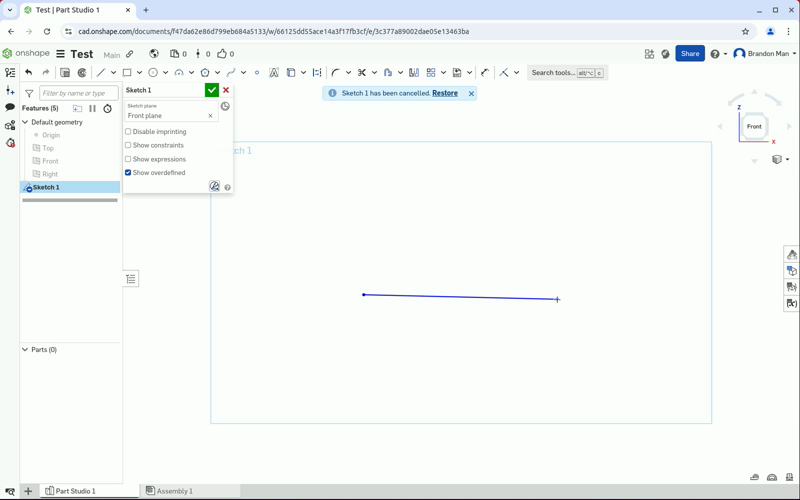
mouse_move(557, 299)
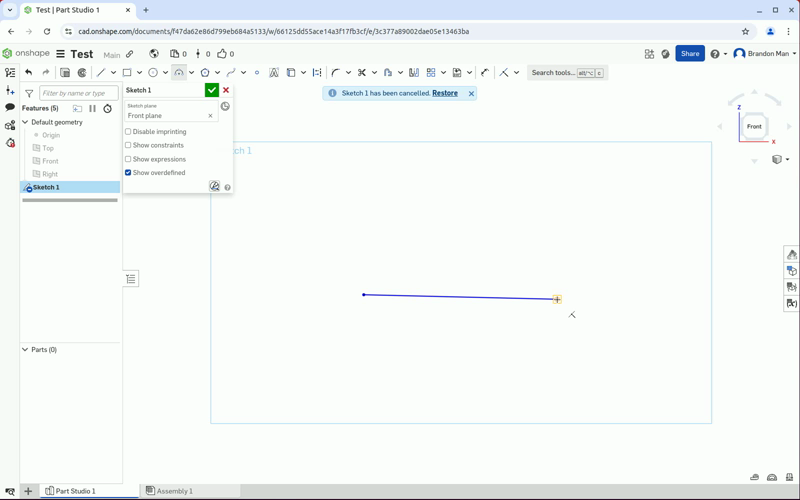
click(557, 299)
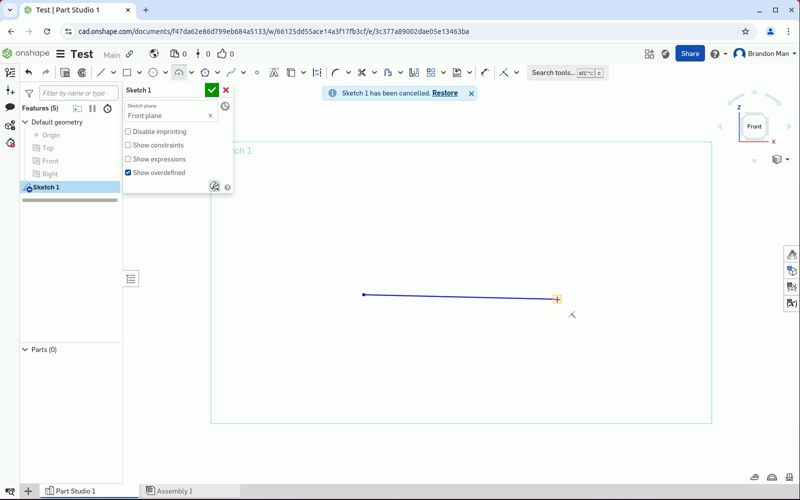
key_down(shift)
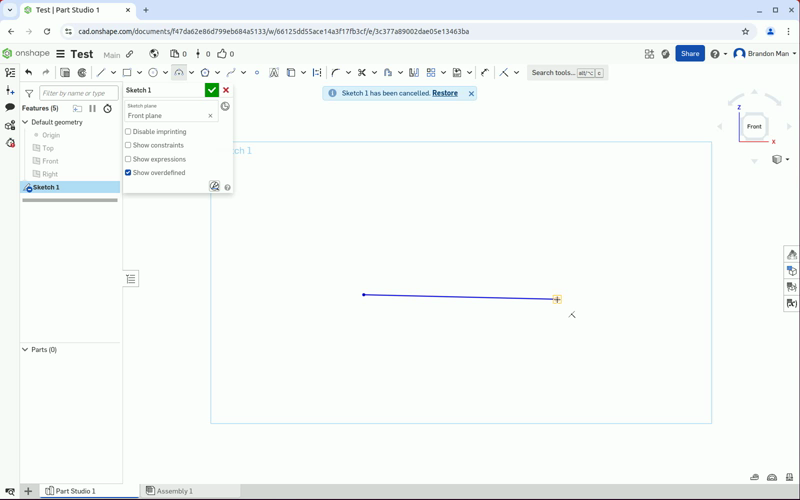
mouse_move(557, 268)
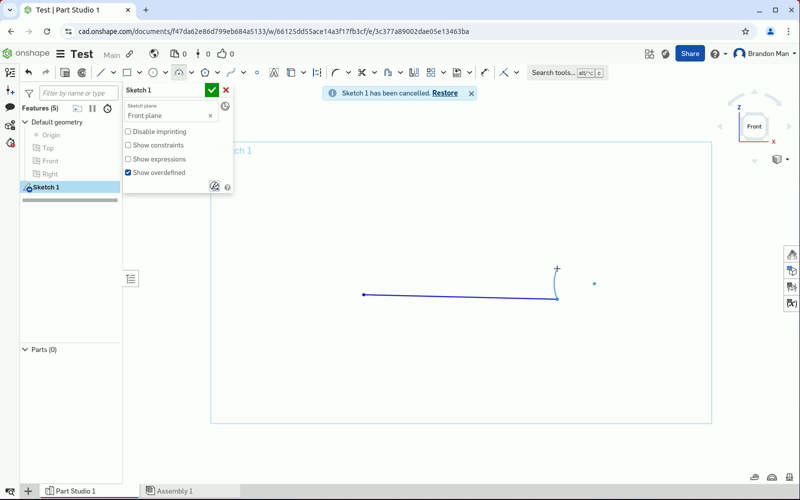
click(557, 268)
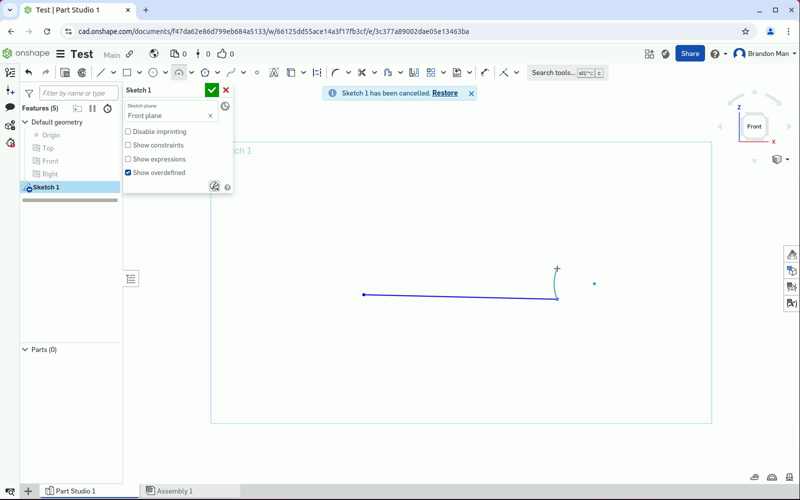
mouse_move(572, 283)
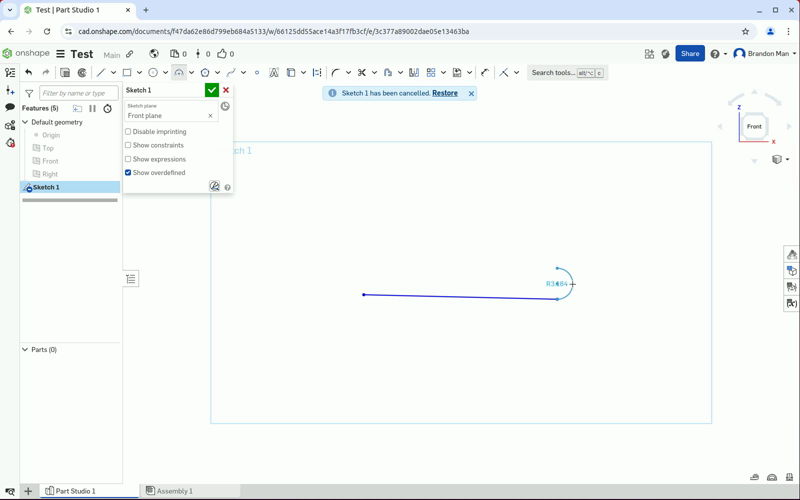
click(572, 283)
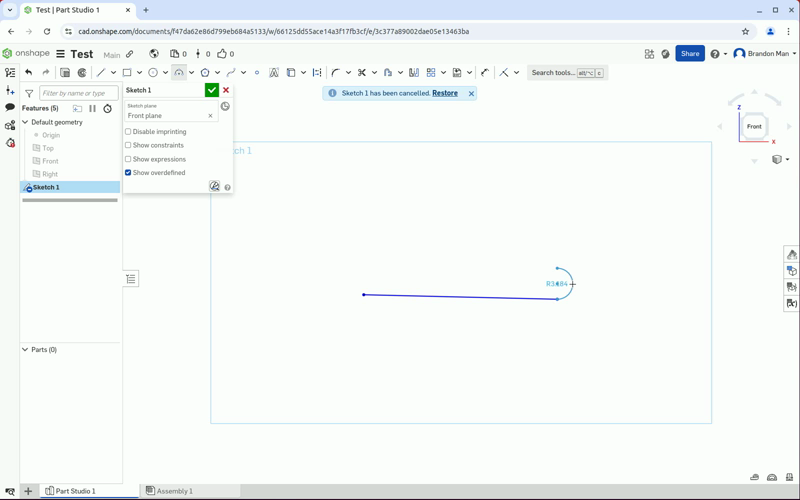
key_up(shift)
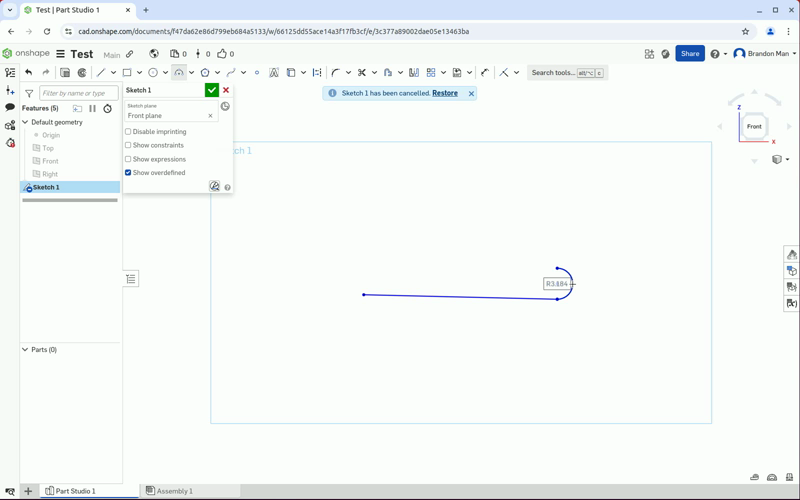
key(esc)
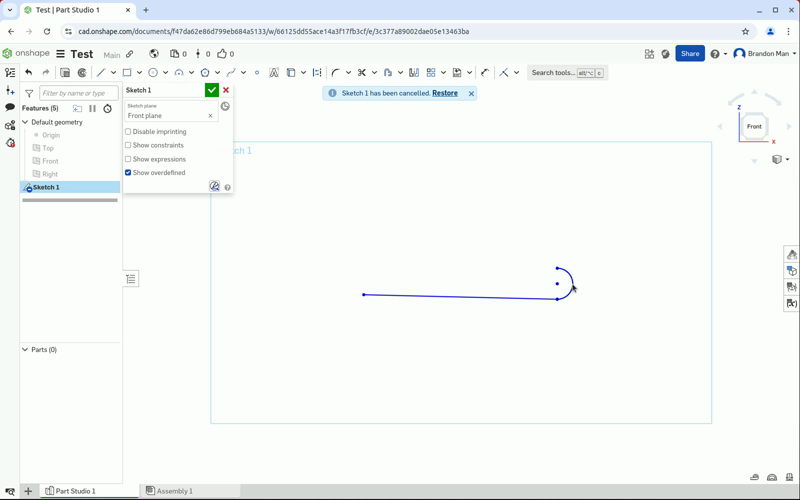
key(l)
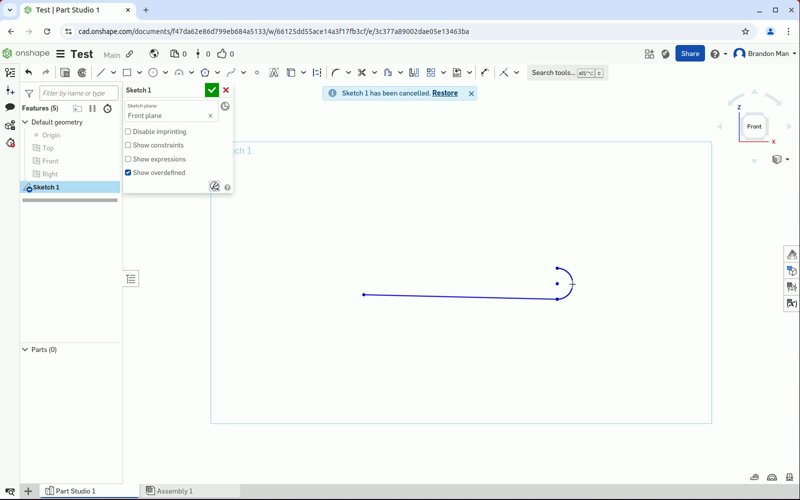
mouse_move(557, 268)
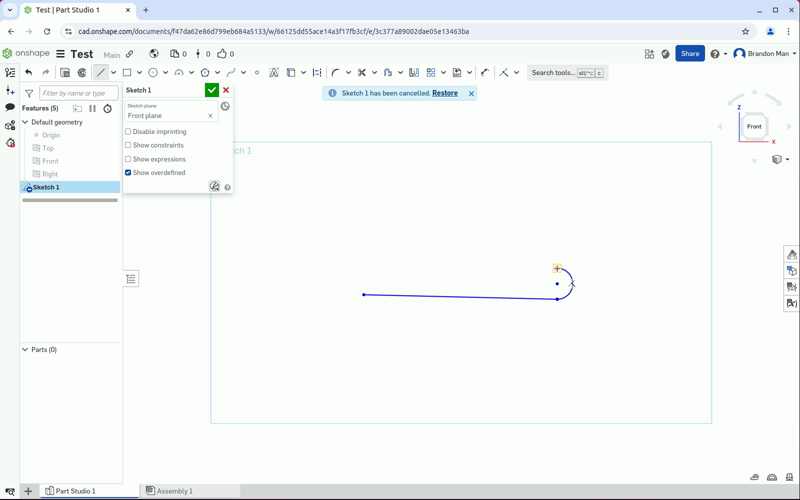
click(557, 268)
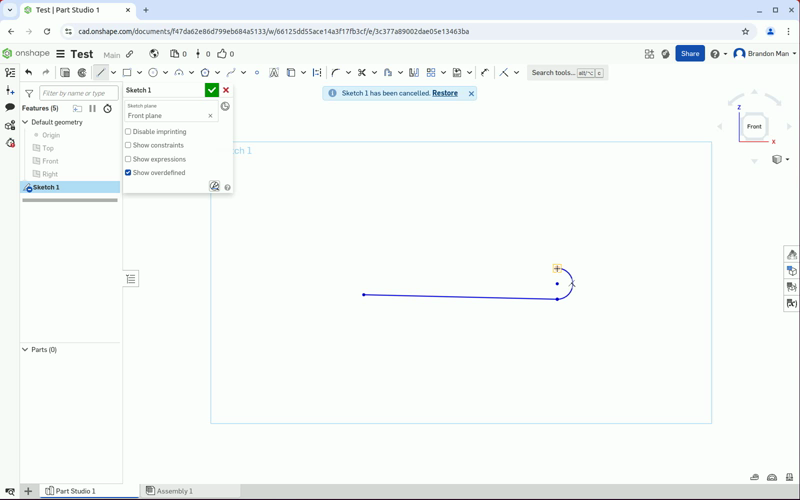
key_down(shift)
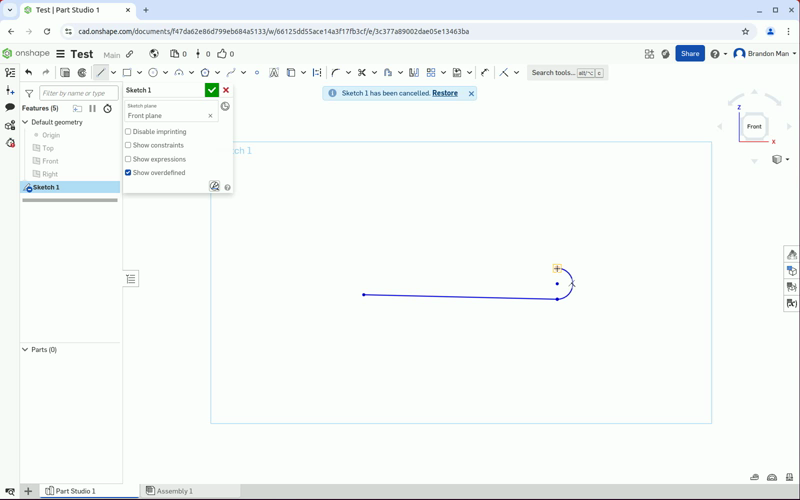
mouse_move(363, 270)
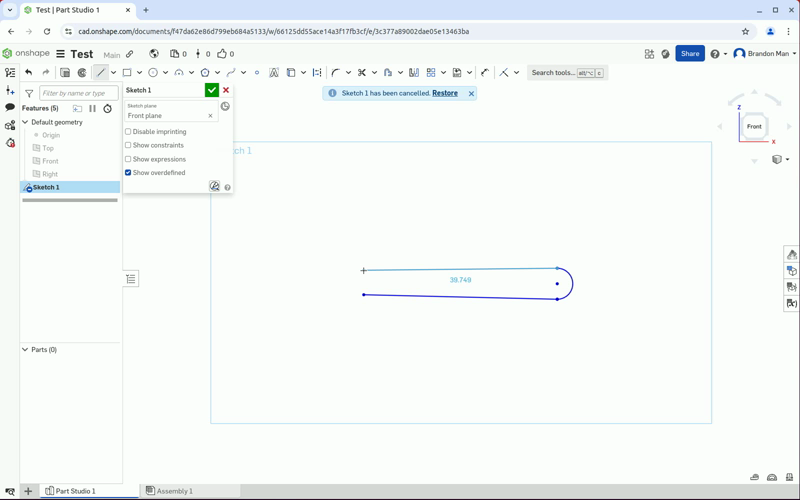
click(363, 270)
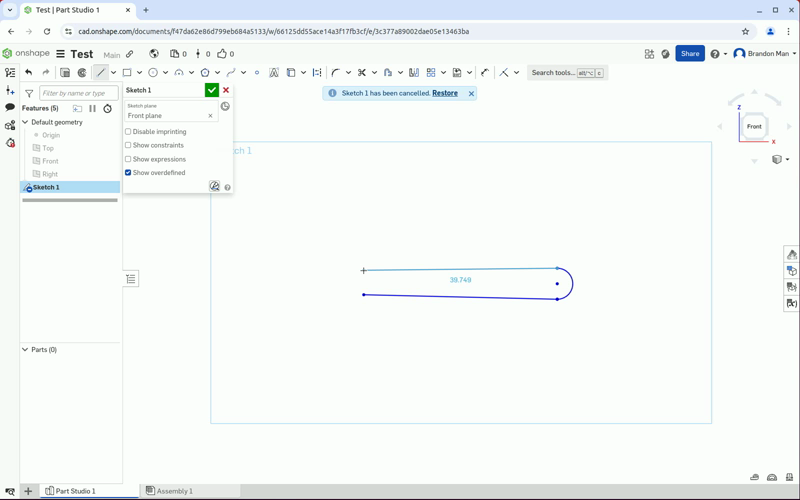
key_up(shift)
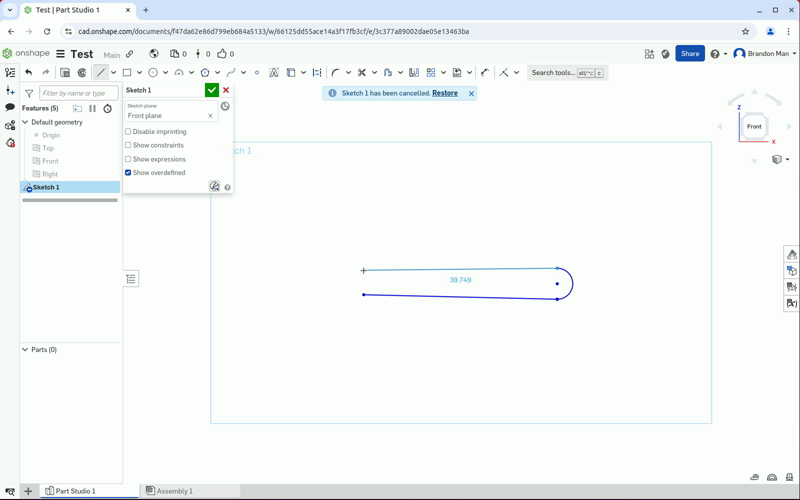
key(esc)
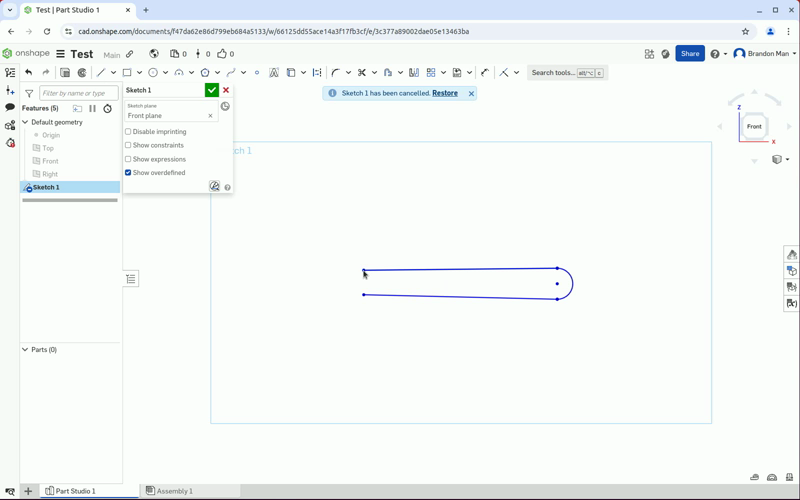
key(a)
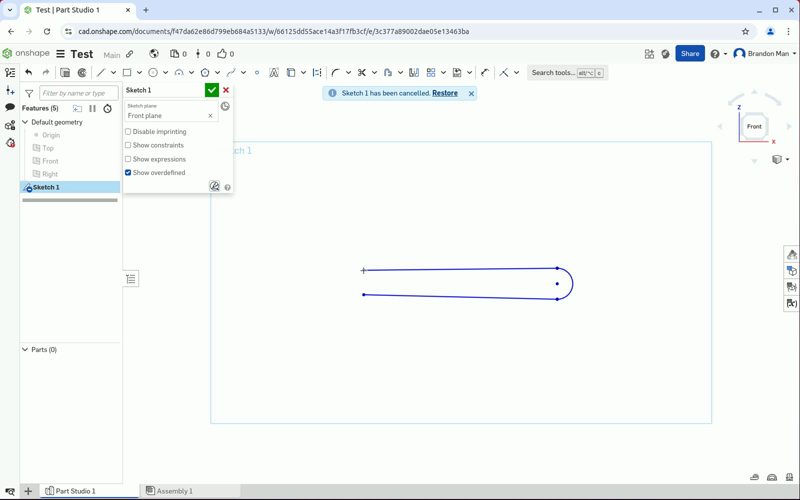
mouse_move(363, 270)
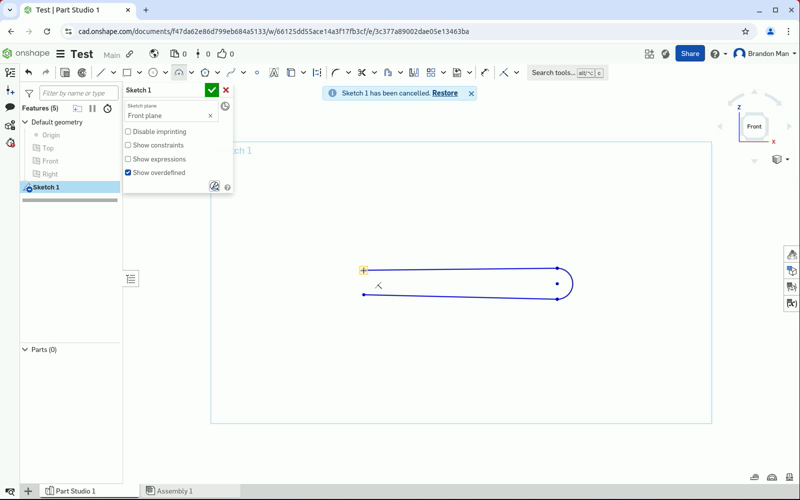
click(363, 270)
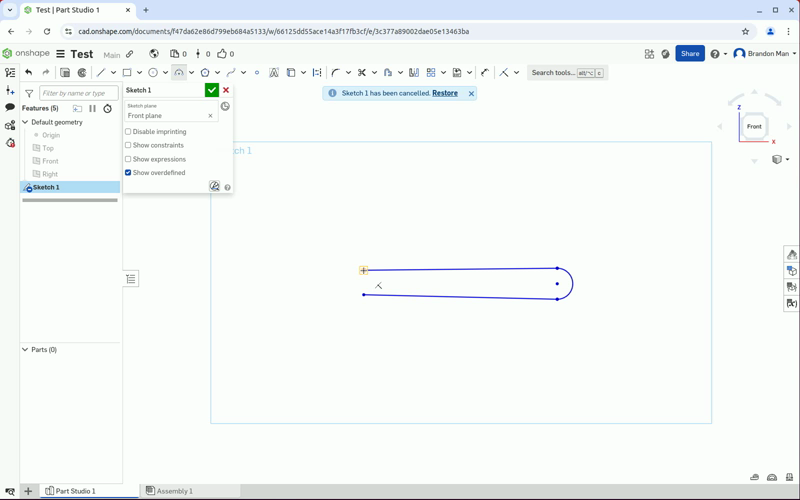
mouse_move(363, 294)
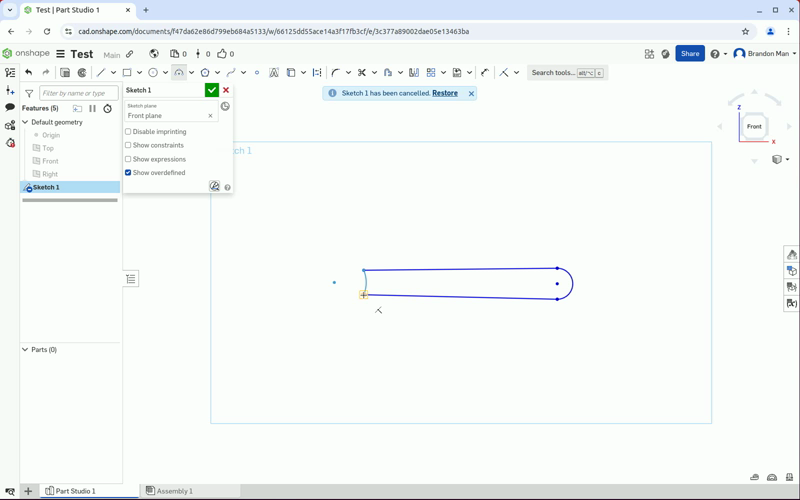
click(363, 294)
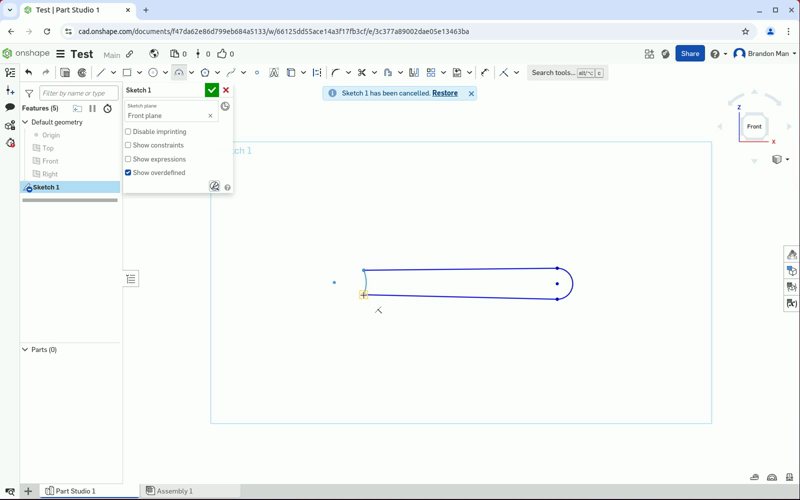
key_down(shift)
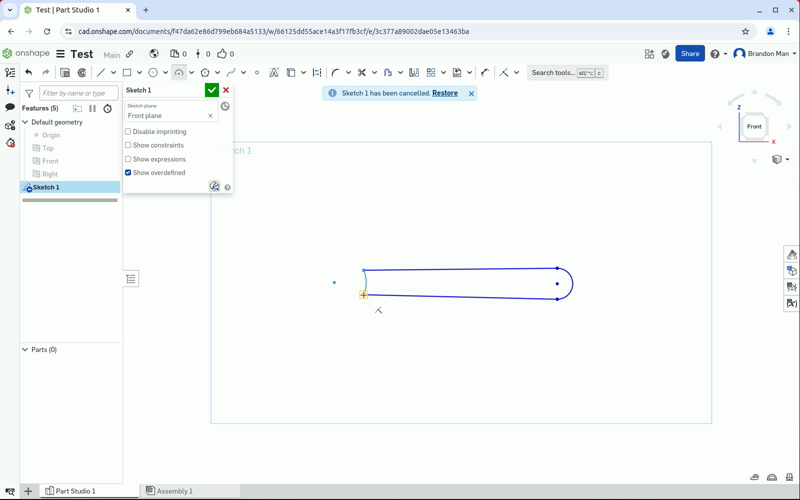
mouse_move(351, 282)
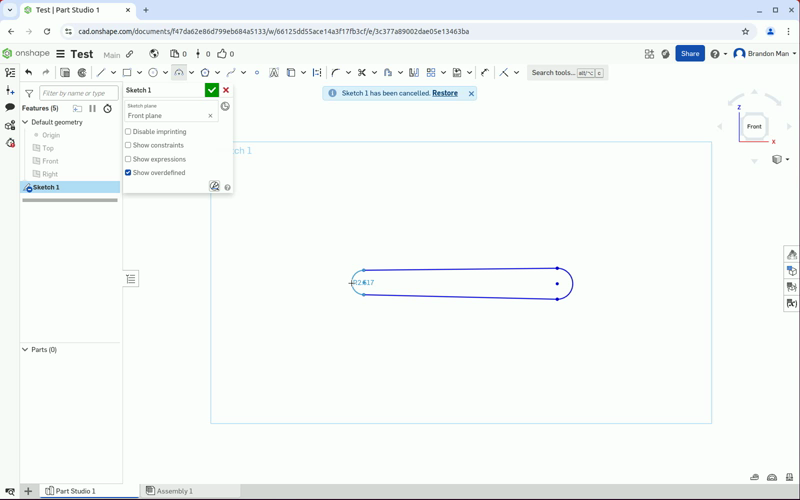
click(351, 282)
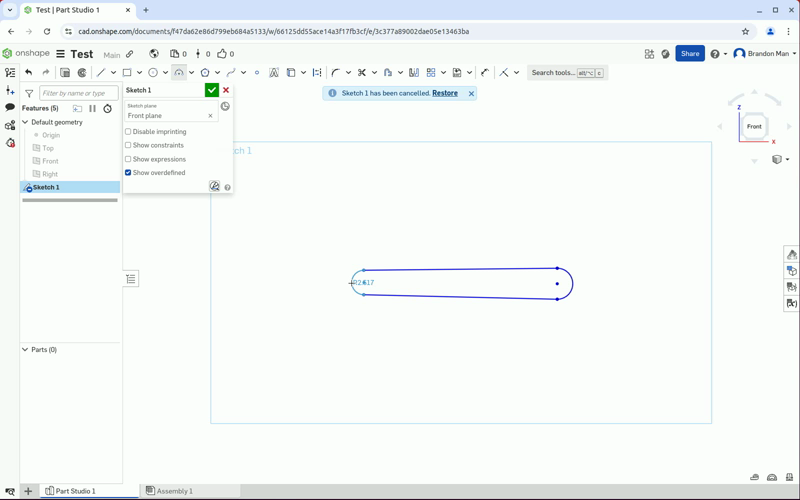
key_up(shift)
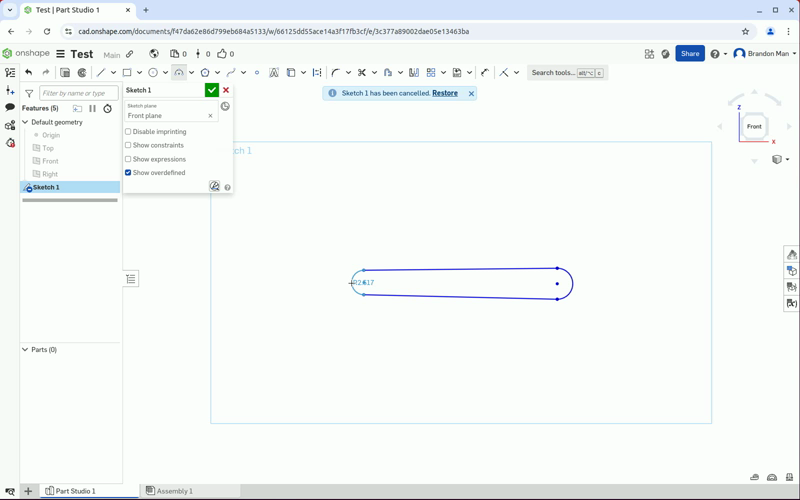
key(esc)
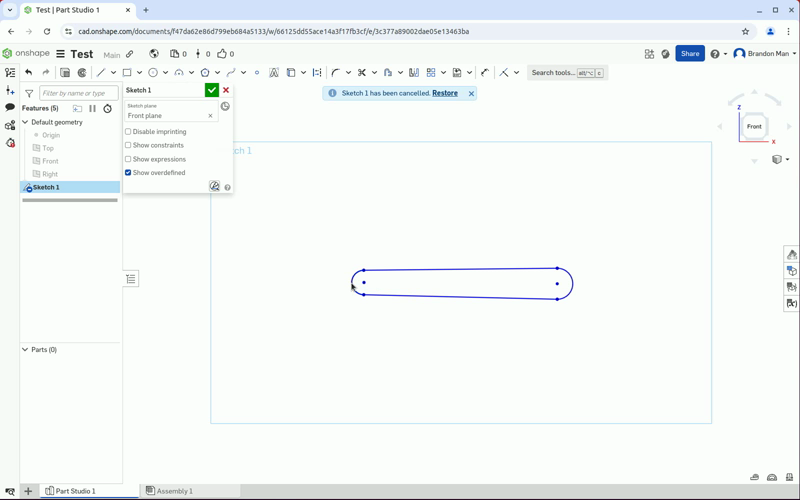
mouse_move(552, 280)
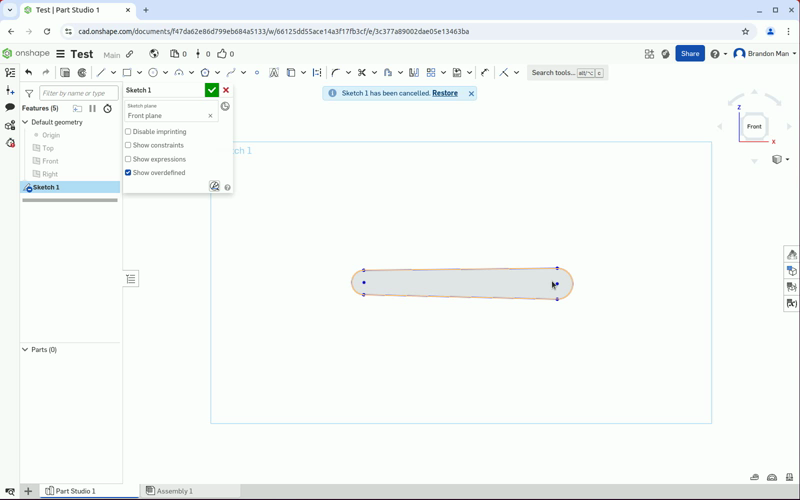
click(552, 280)
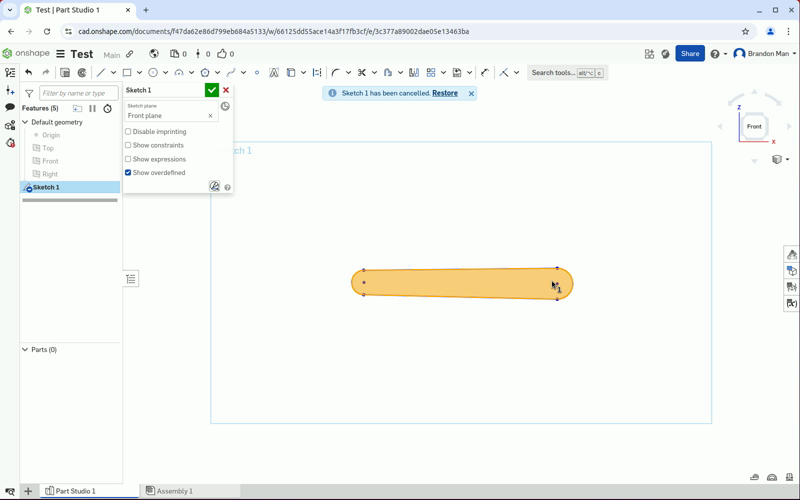
mouse_move(73, 352)
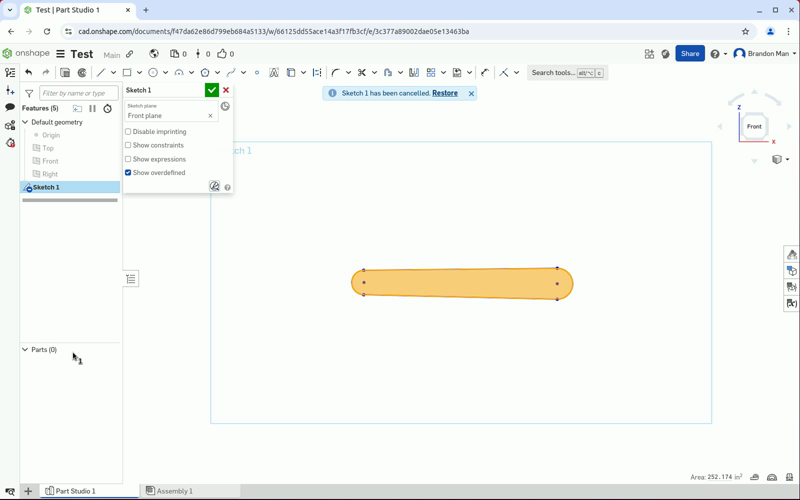
key(shift+y)
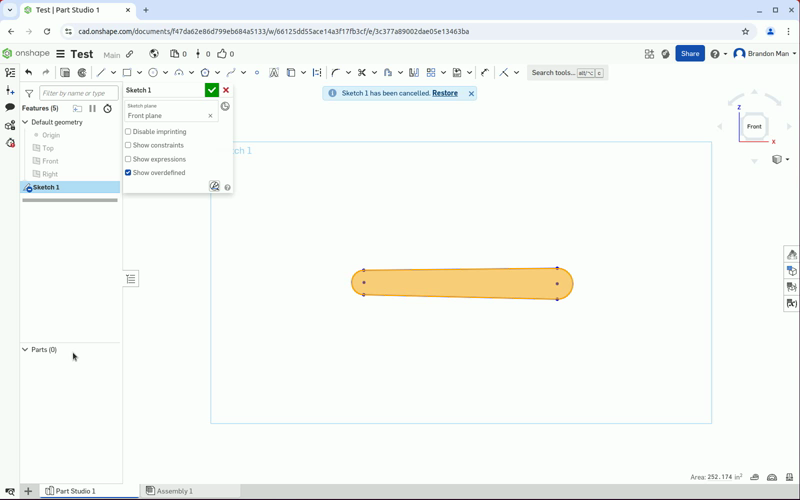
key(shift+e)
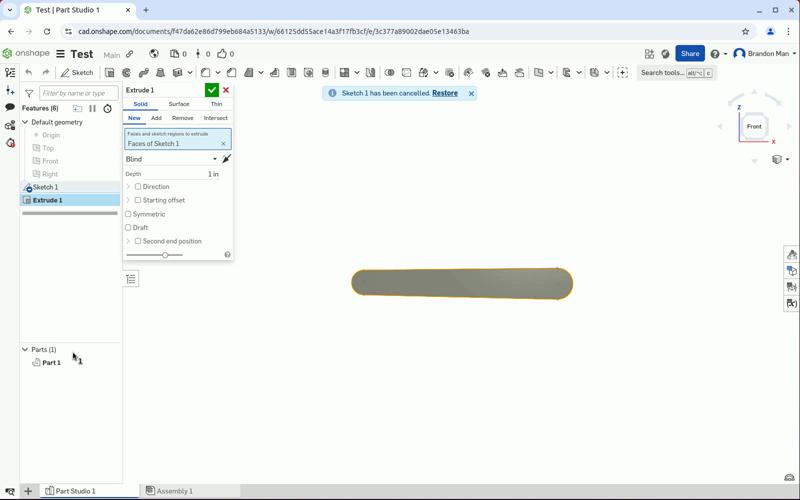
mouse_move(143, 106)
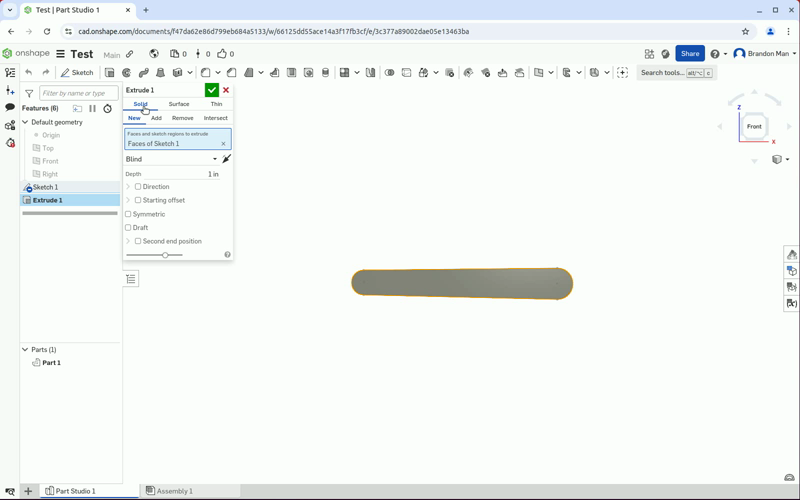
click(143, 106)
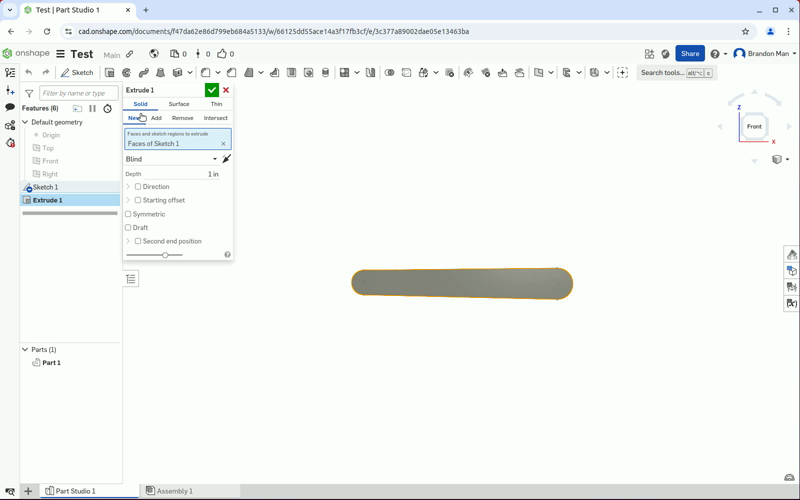
mouse_move(137, 120)
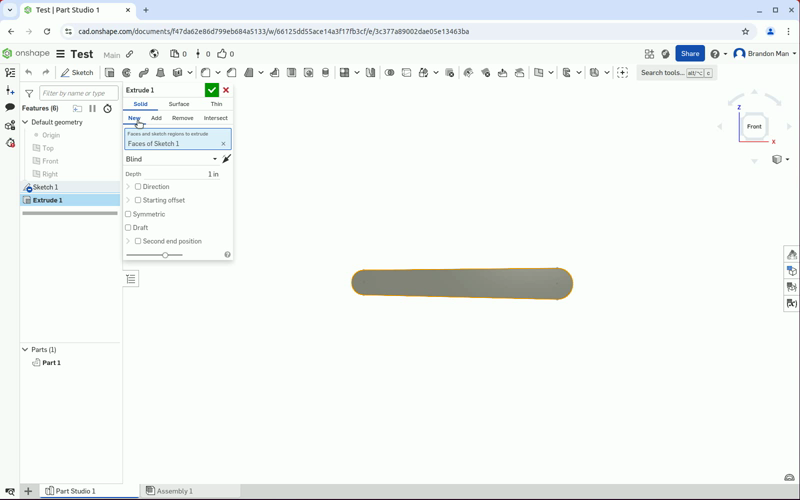
click(137, 120)
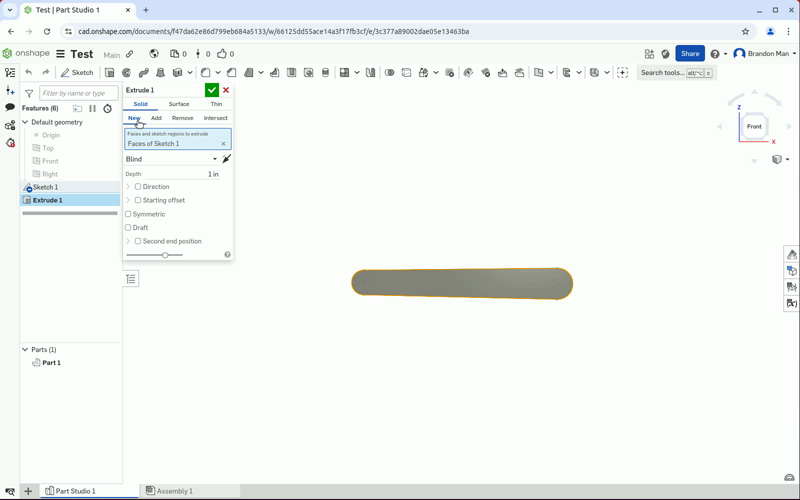
key(tab, 4)
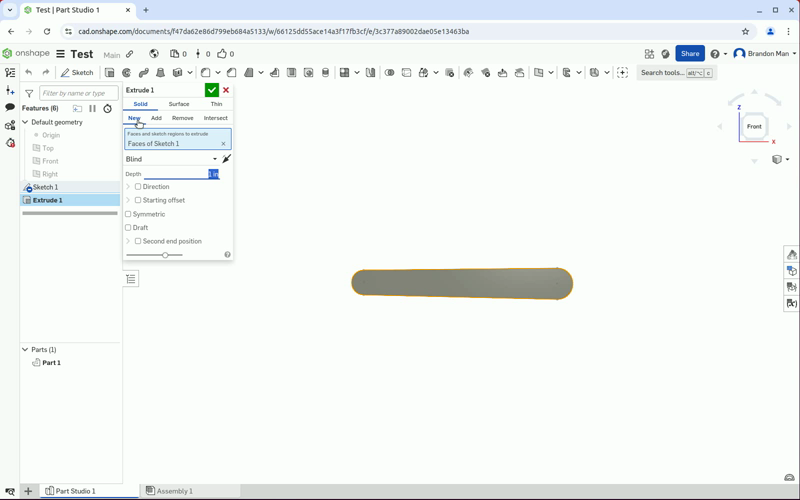
text(0.962)
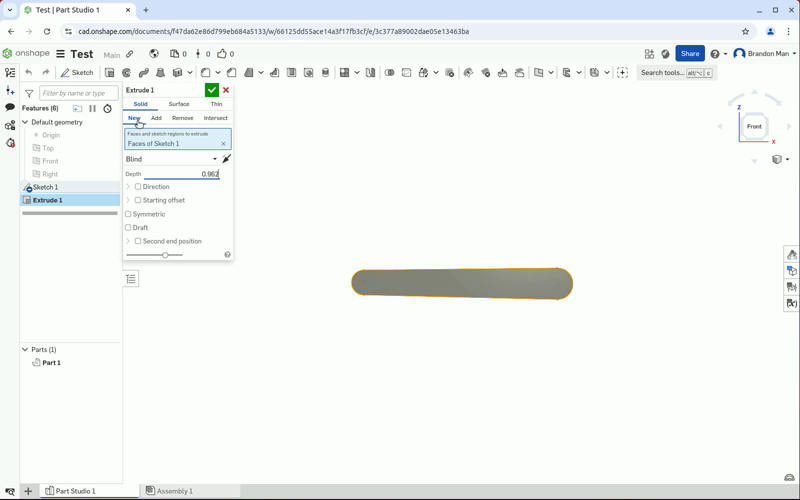
key(tab, 3)
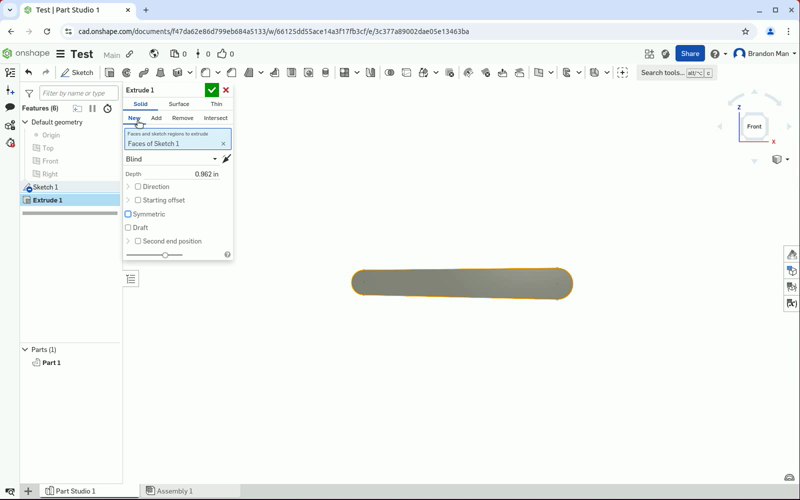
key(space)
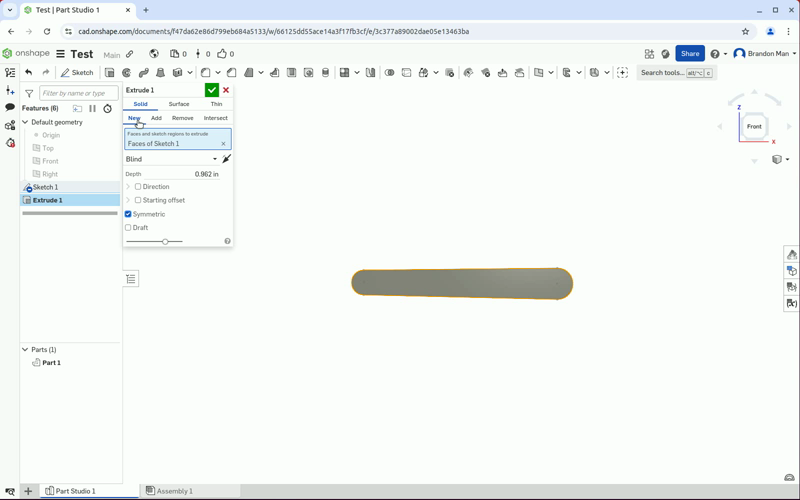
key(enter)
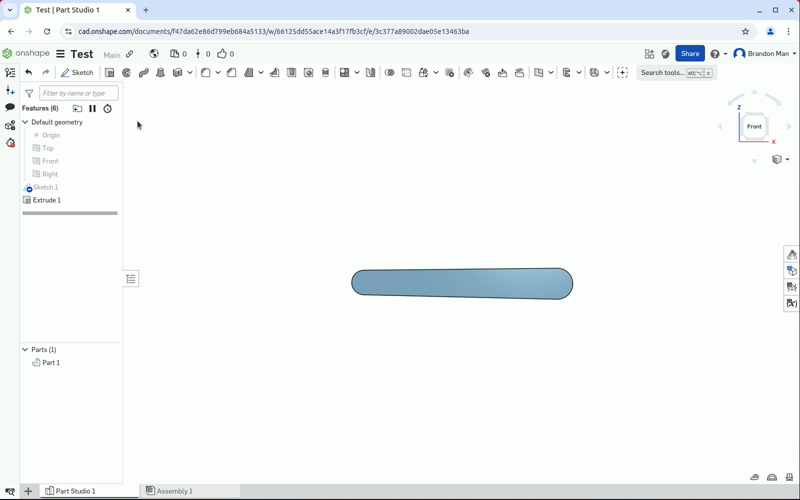
key(shift+h)
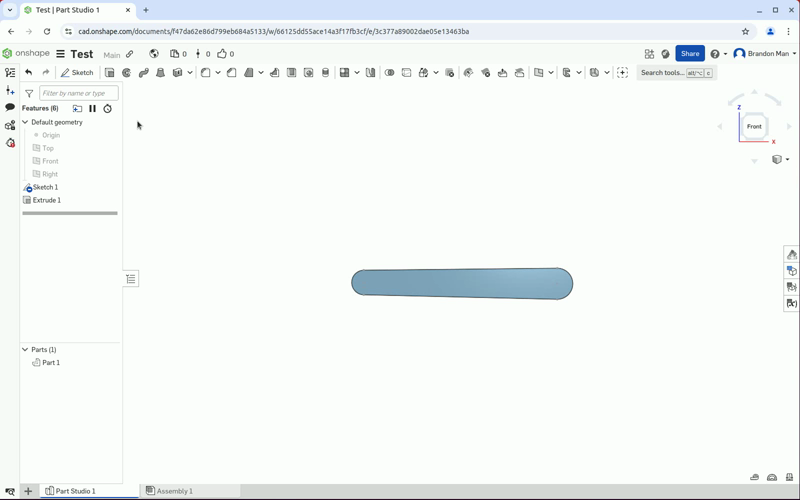
key(shift+h)
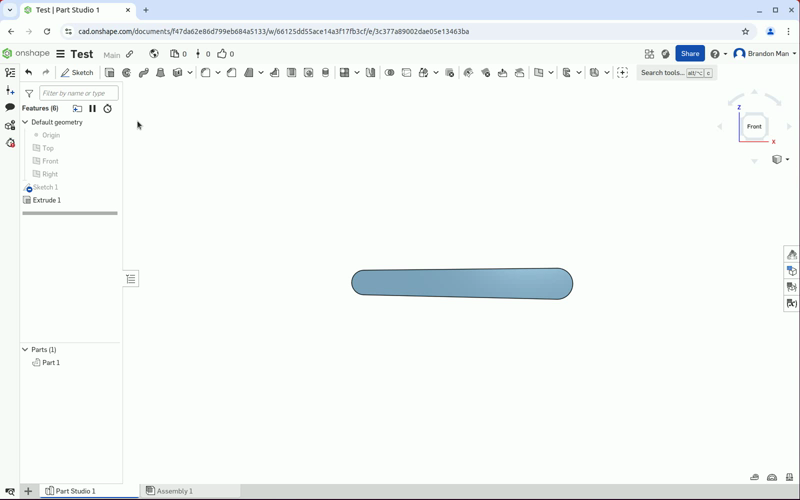
mouse_move(73, 189)
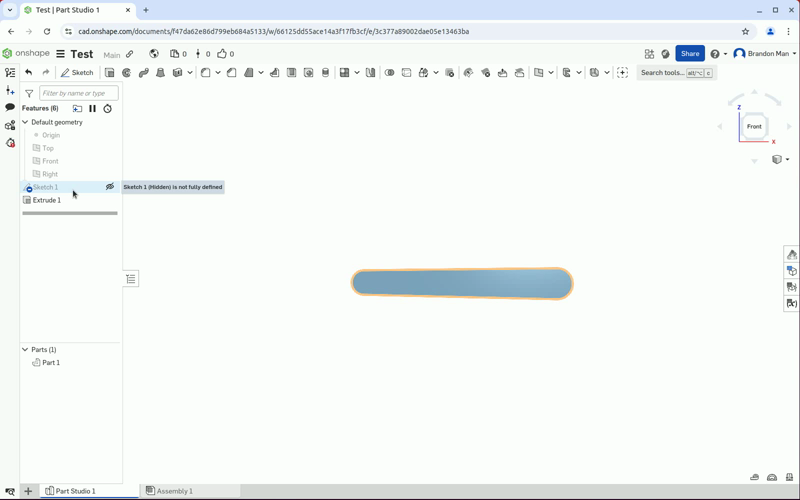
click(73, 189)
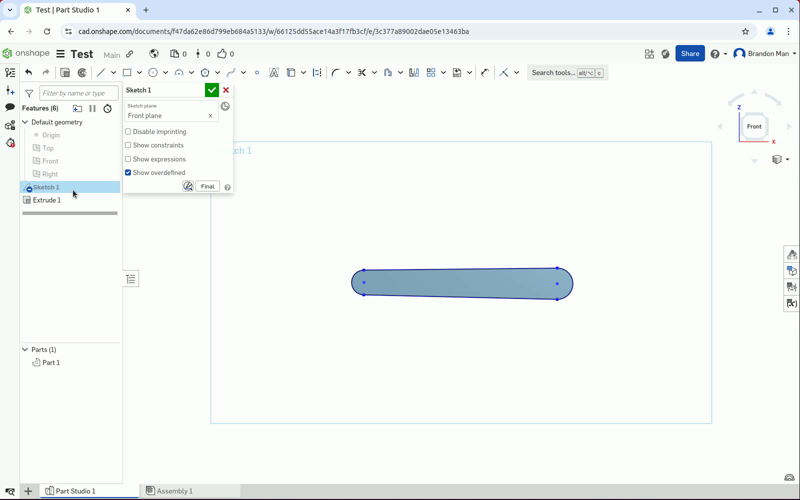
mouse_move(229, 92)
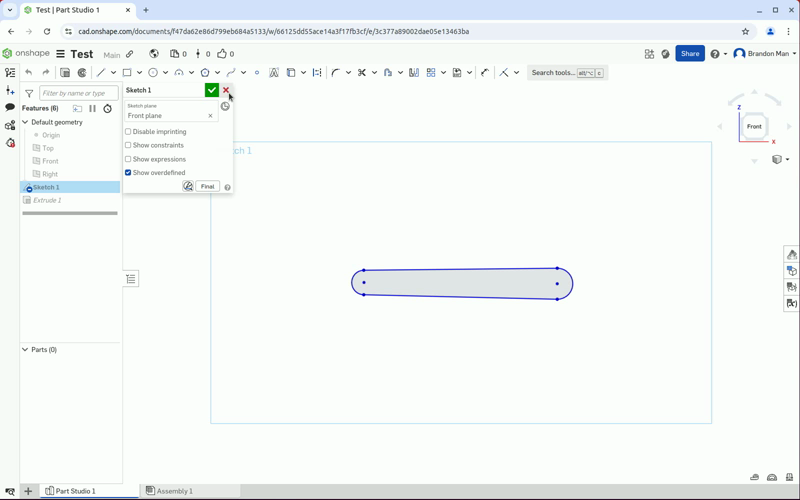
click(229, 92)
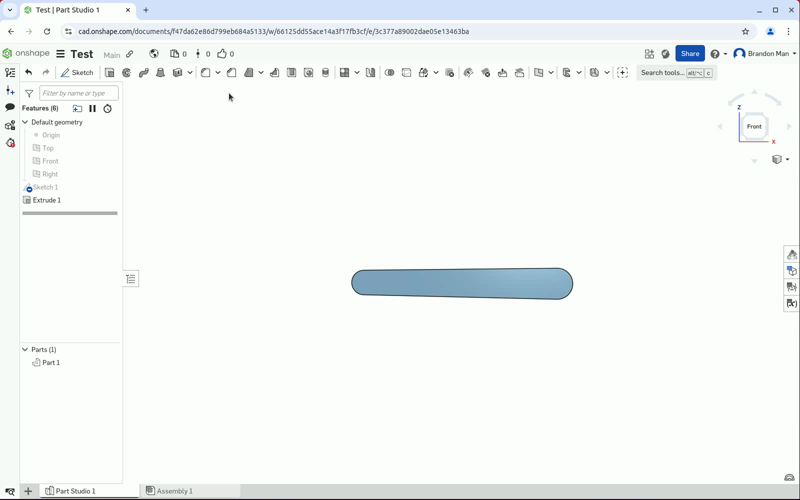
mouse_move(541, 75)
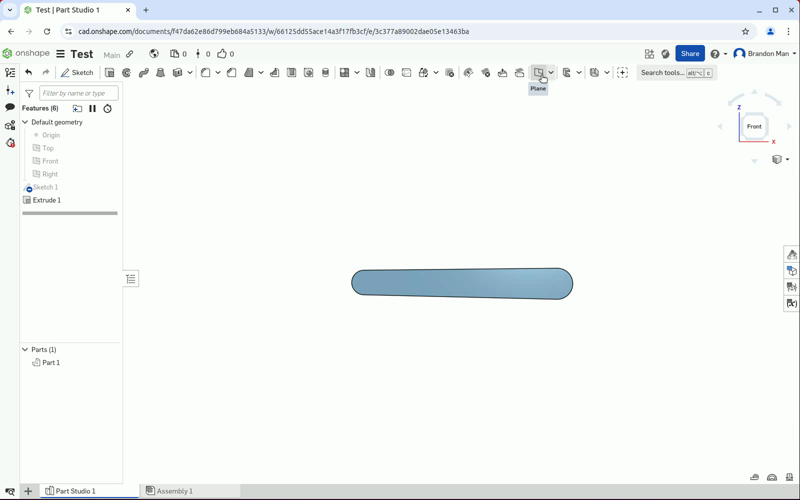
click(541, 75)
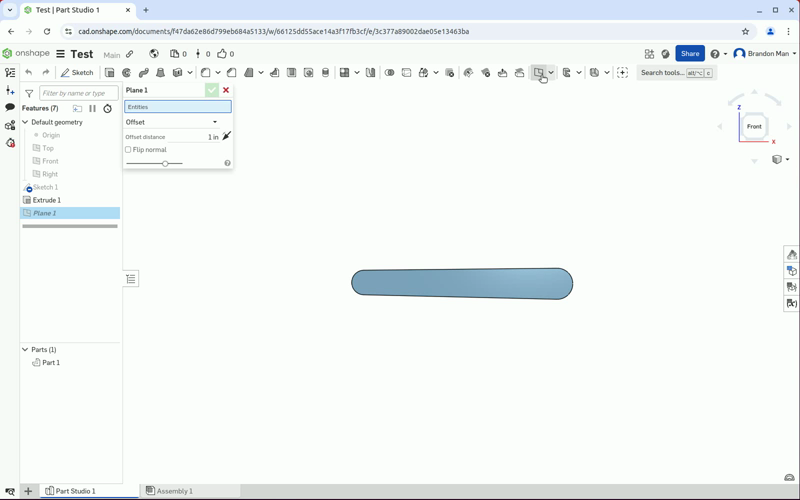
mouse_move(73, 163)
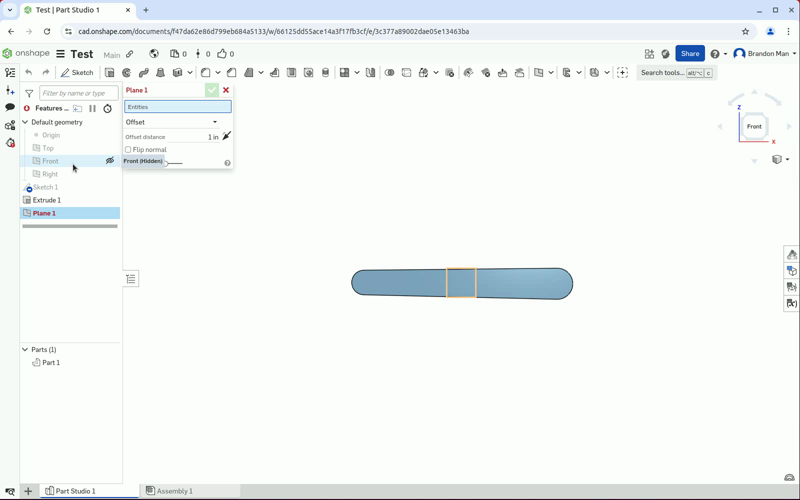
click(73, 163)
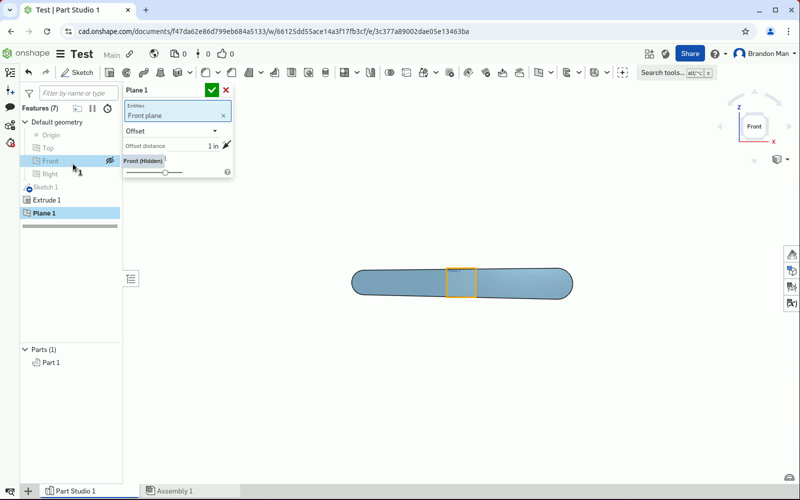
key(tab, 2)
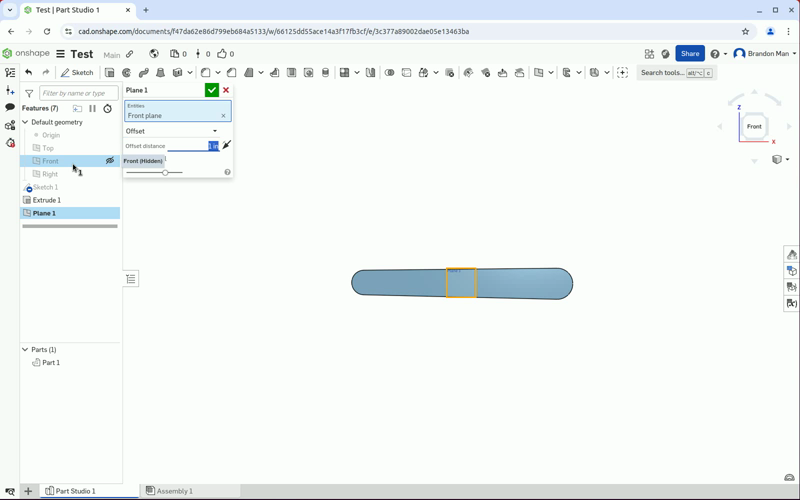
text(0.493)
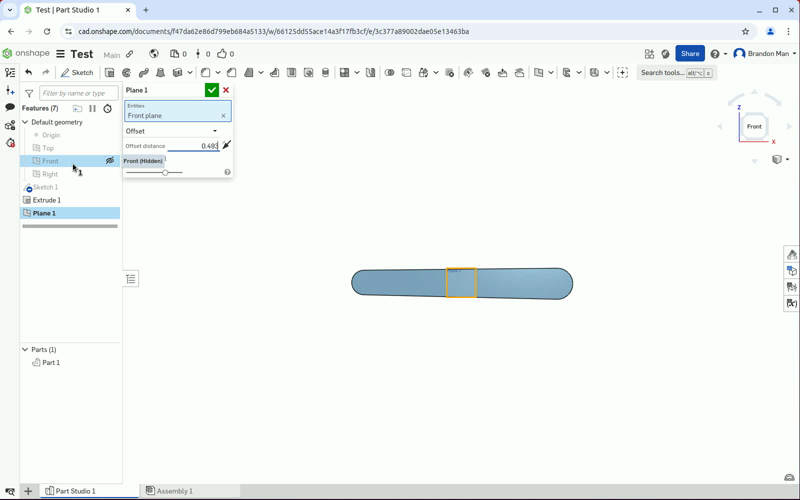
key(enter, 2)
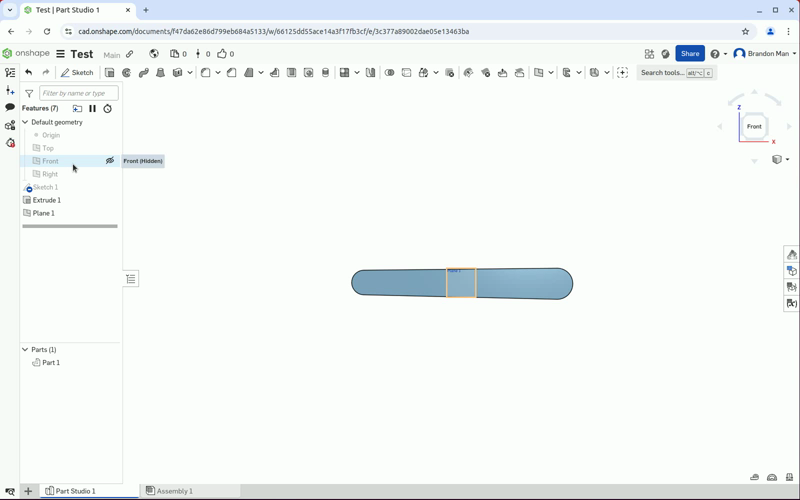
key(shift+s)
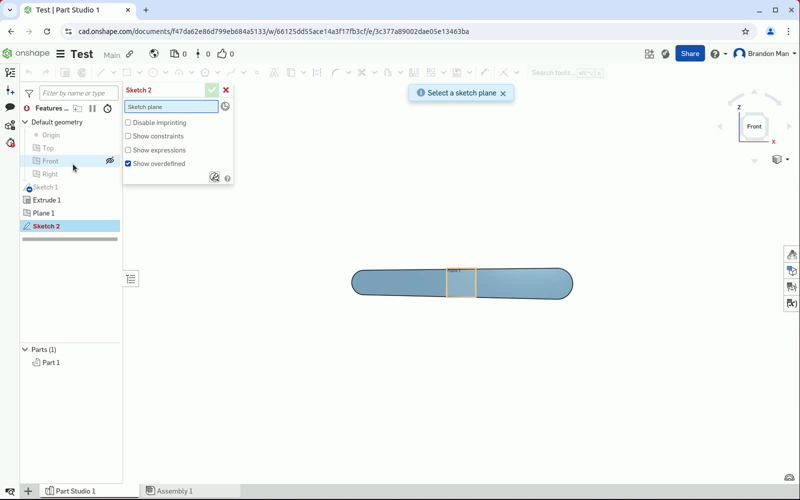
mouse_move(73, 215)
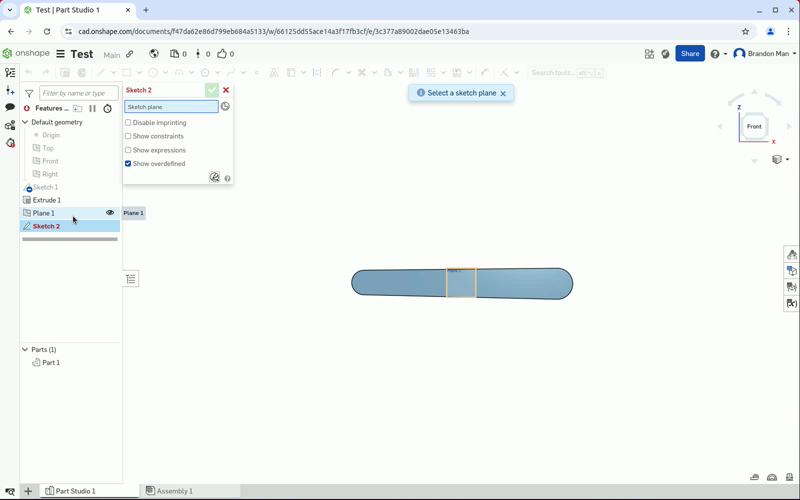
click(73, 215)
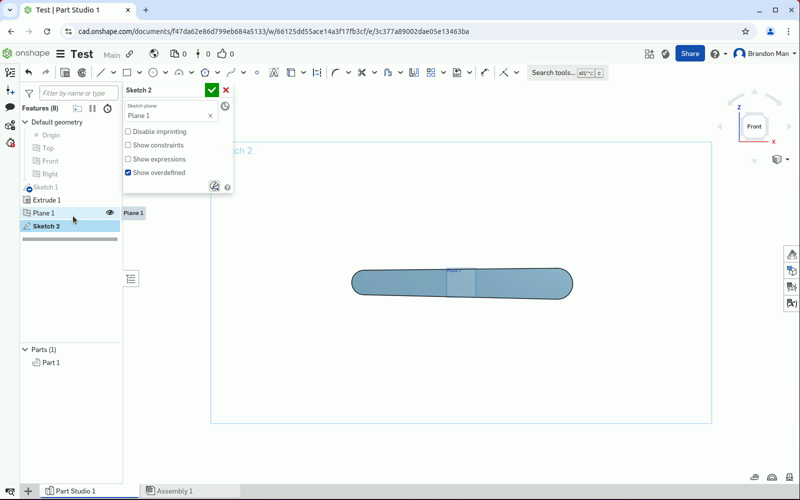
mouse_move(73, 352)
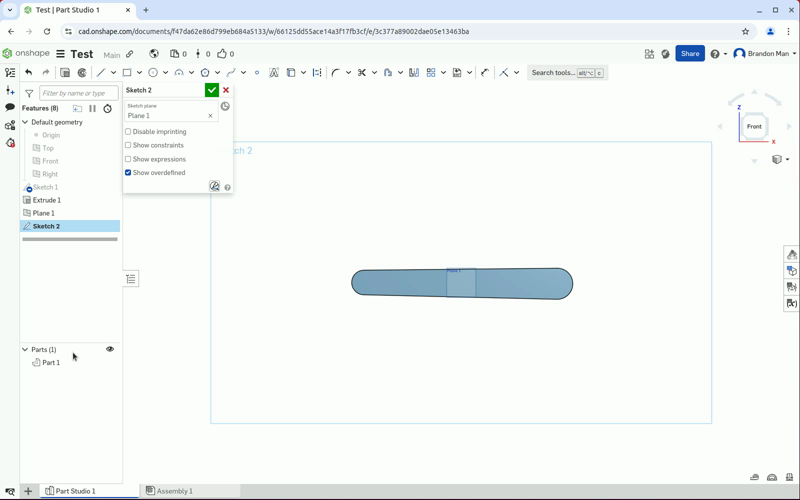
key(y)
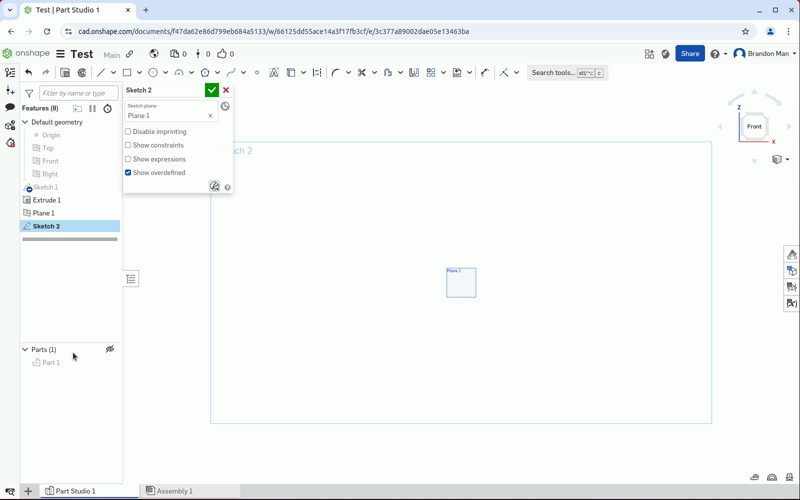
key(c)
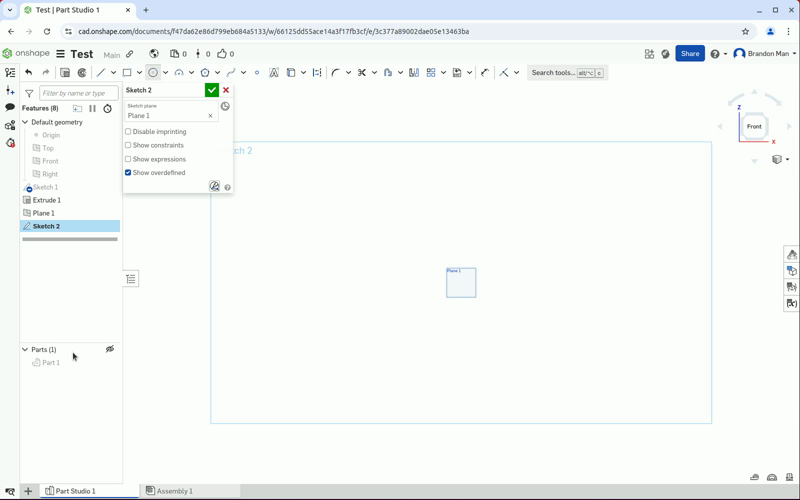
key_down(shift)
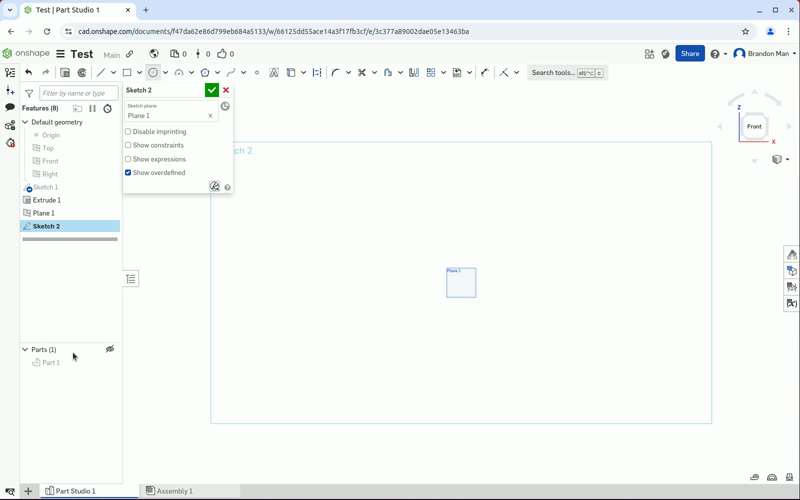
mouse_move(558, 282)
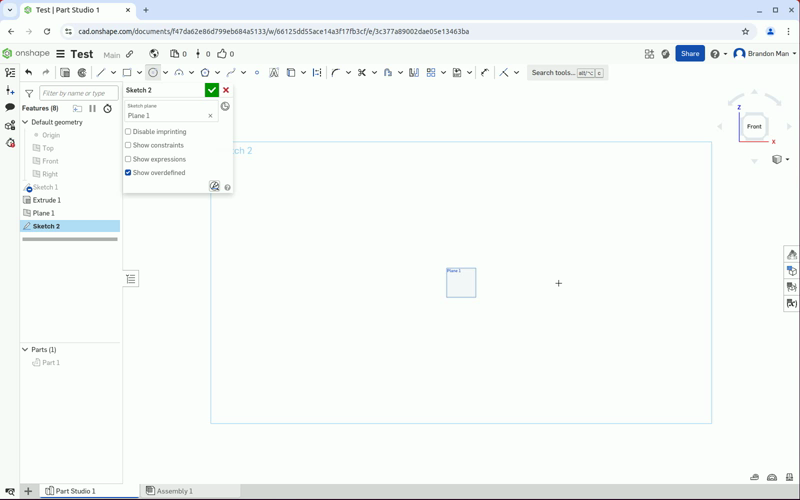
click(558, 282)
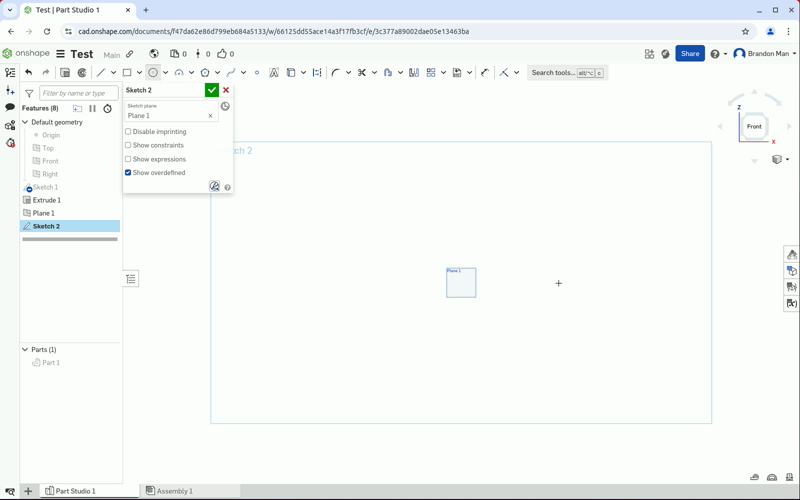
key_up(shift)
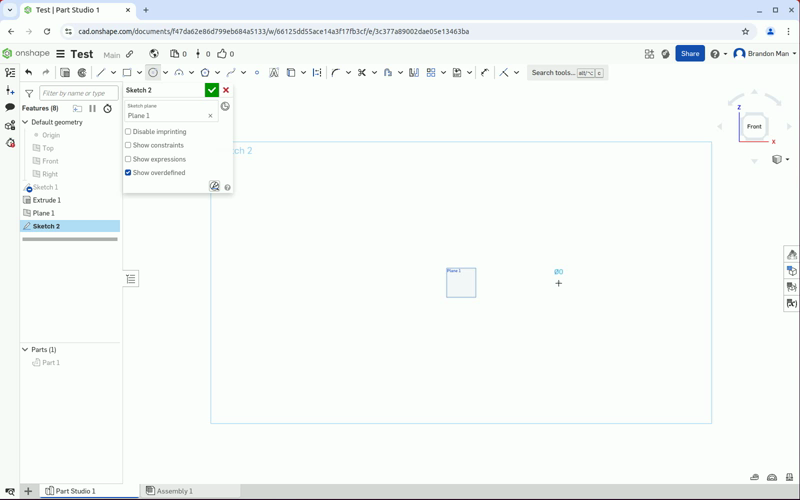
mouse_move(564, 282)
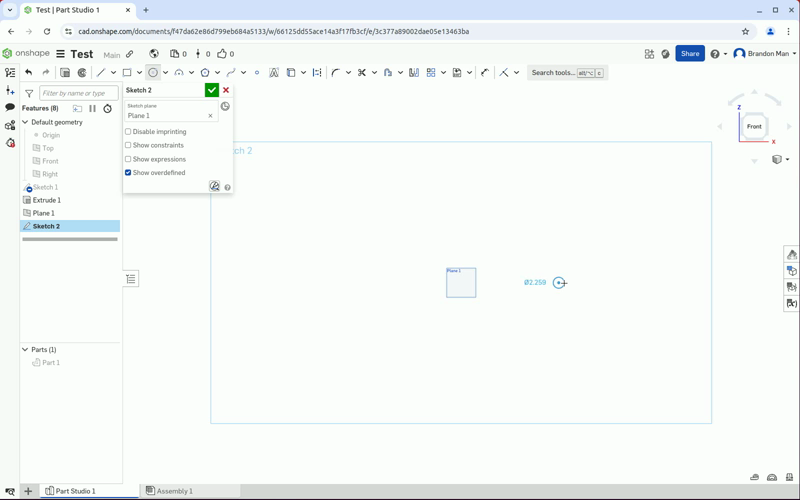
click(564, 282)
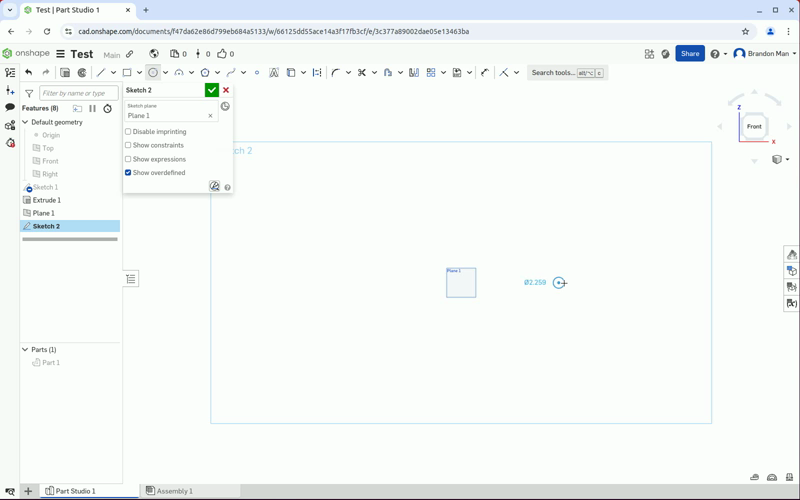
key(esc)
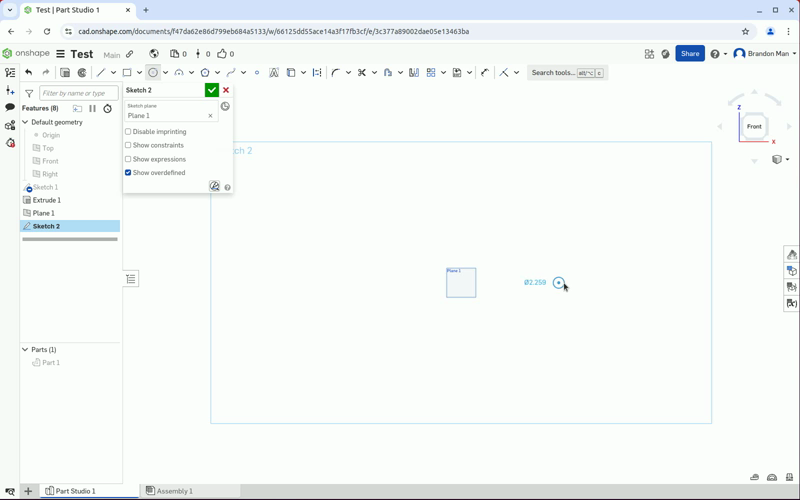
mouse_move(555, 282)
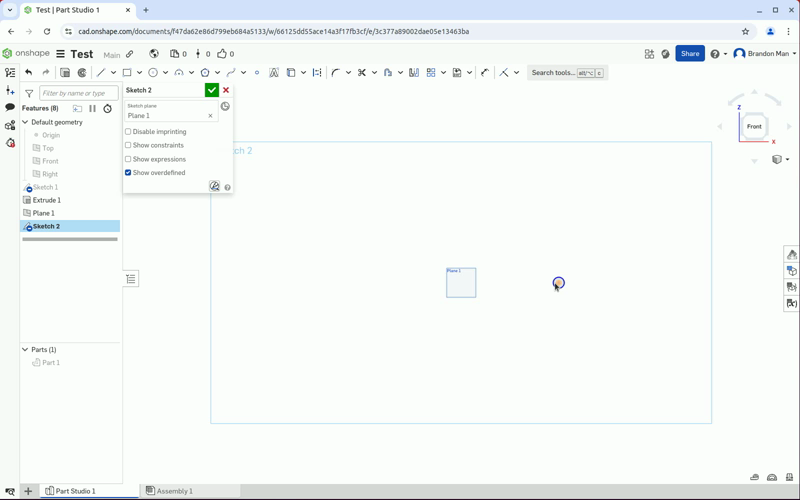
scroll(6)
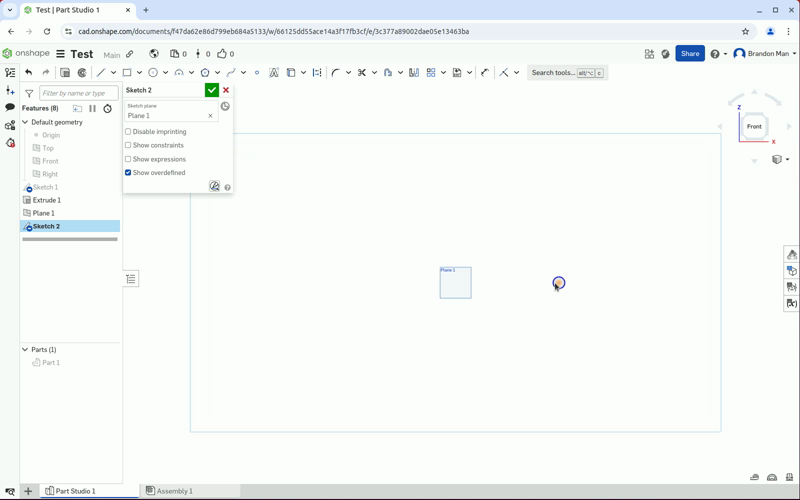
scroll(6)
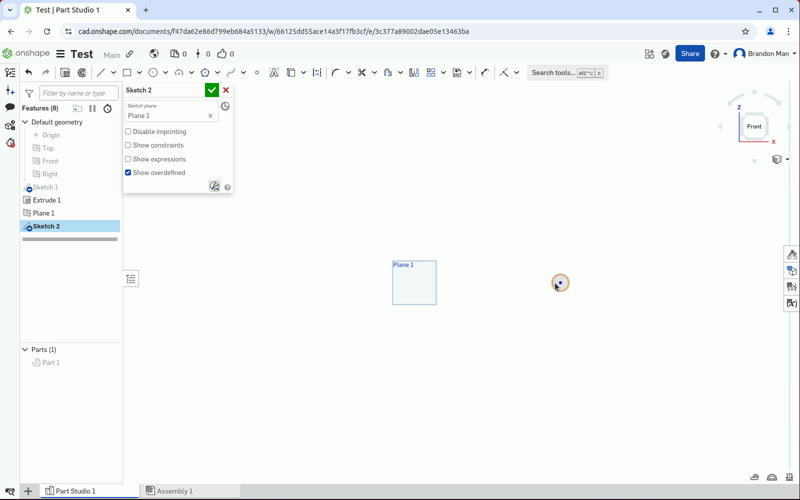
scroll(6)
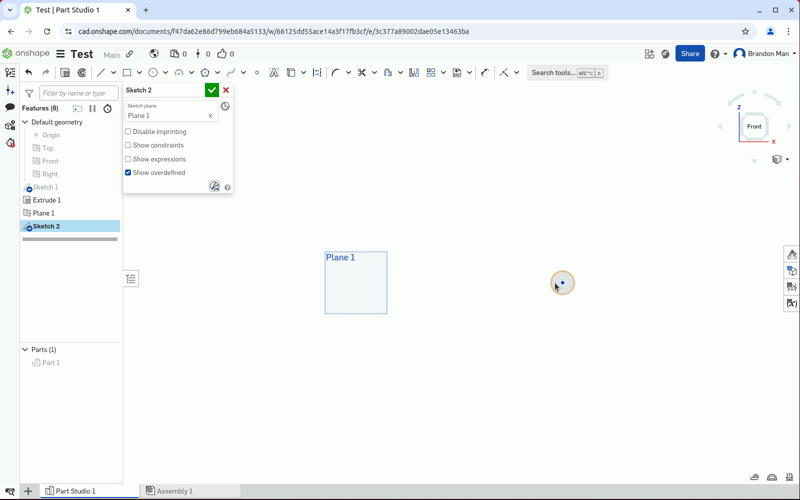
scroll(6)
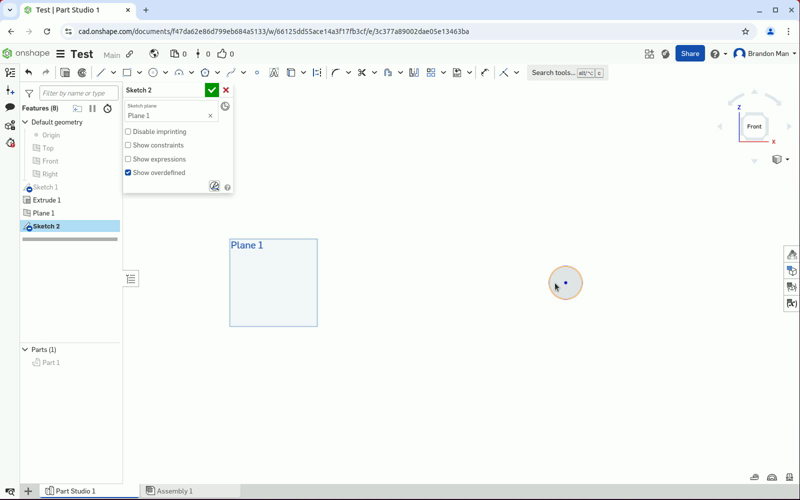
scroll(6)
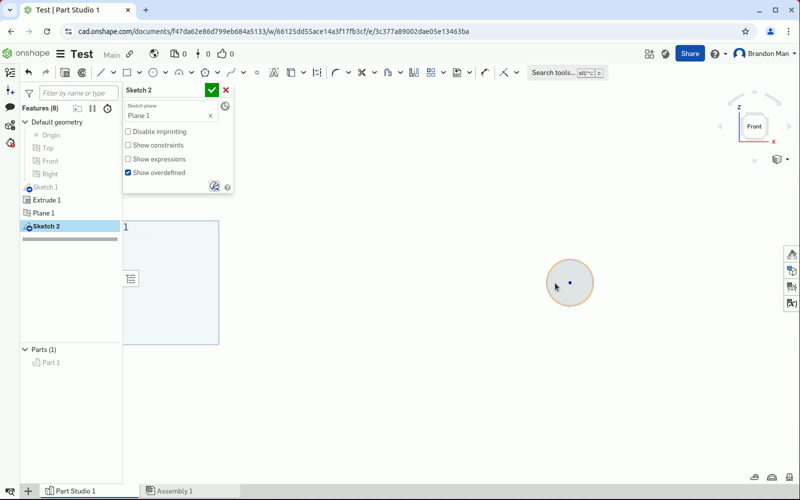
scroll(6)
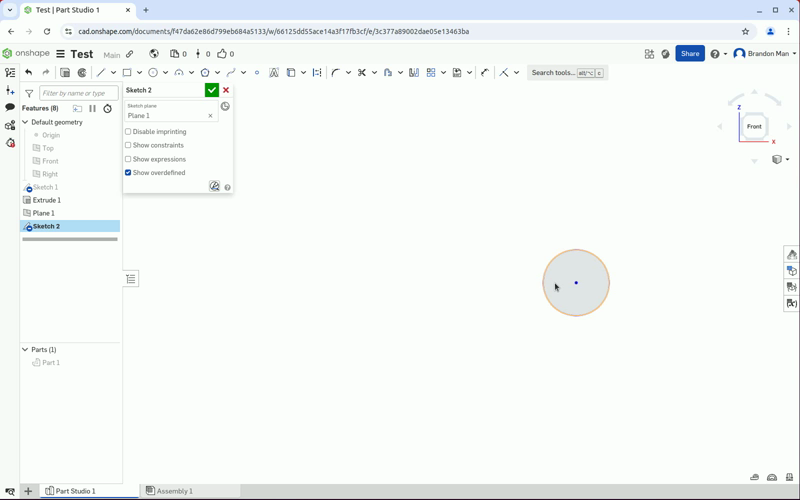
scroll(6)
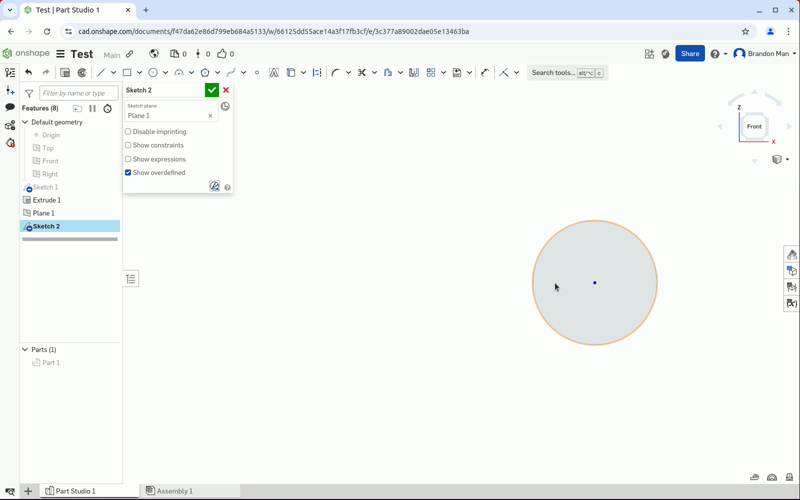
click(555, 282)
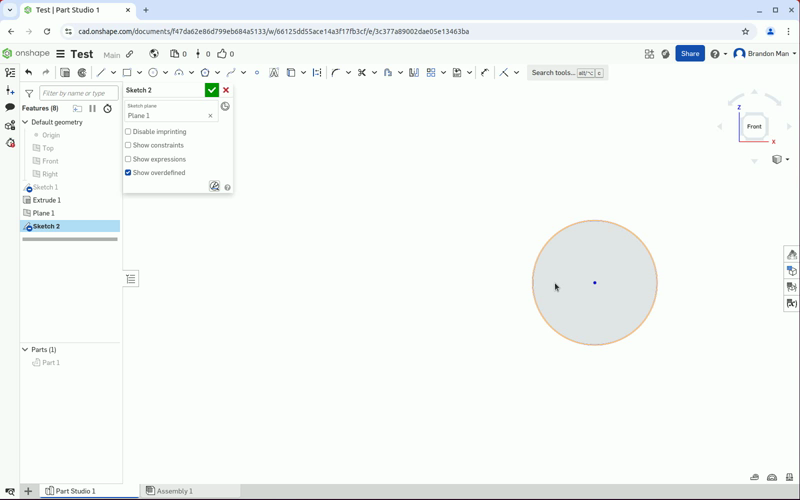
scroll(-6)
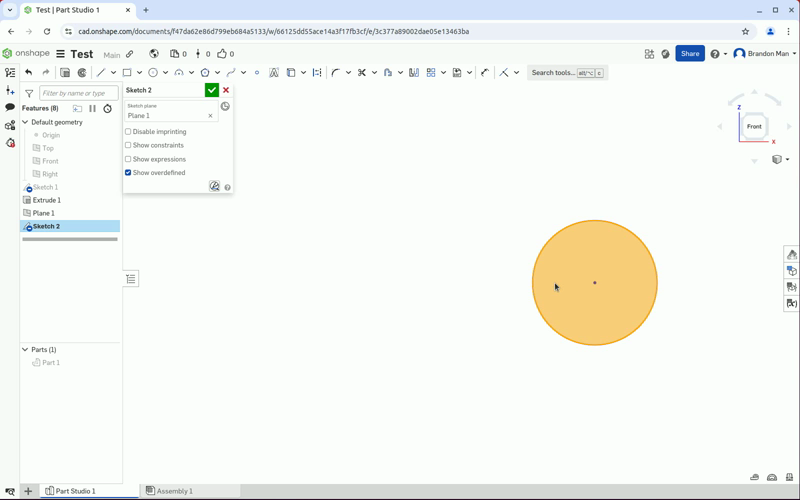
scroll(-6)
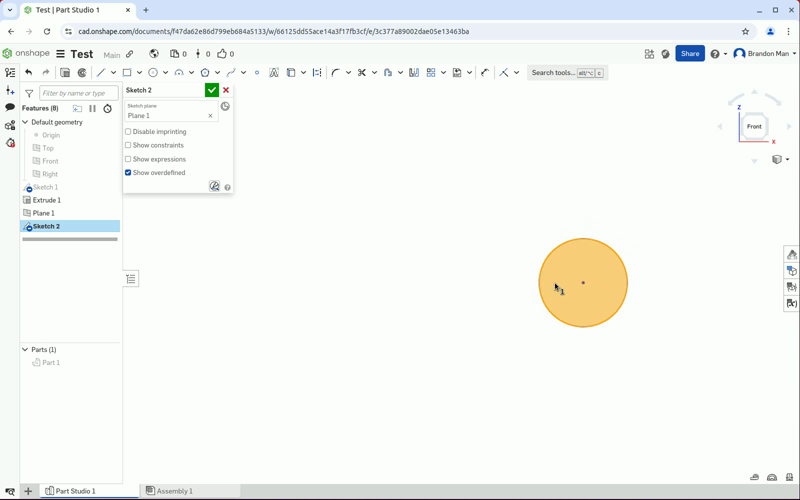
scroll(-6)
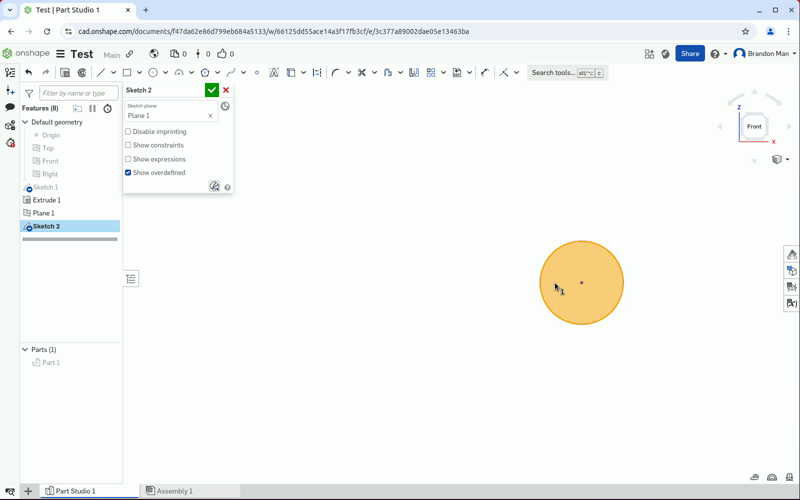
scroll(-6)
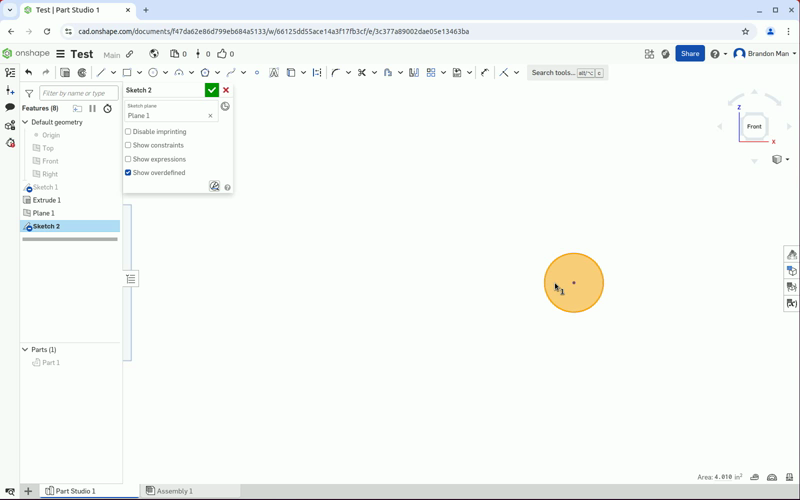
scroll(-6)
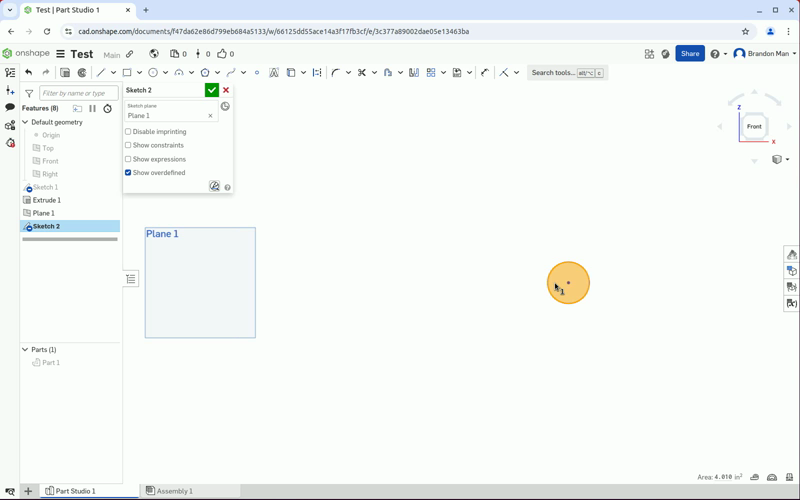
scroll(-6)
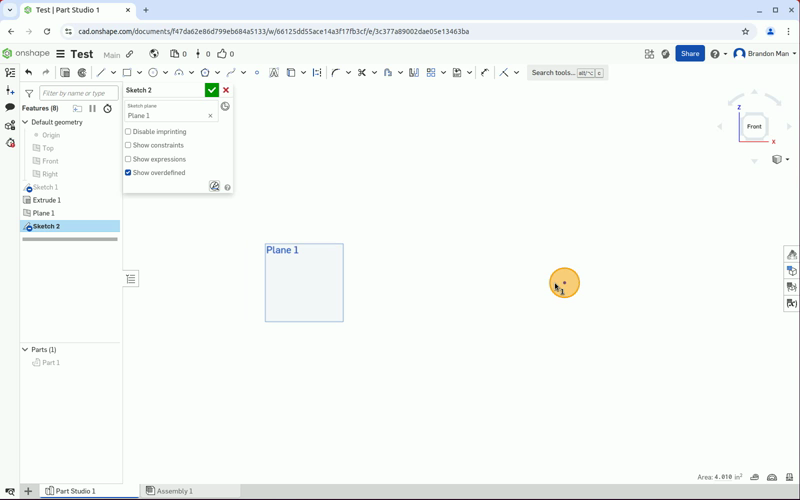
scroll(-6)
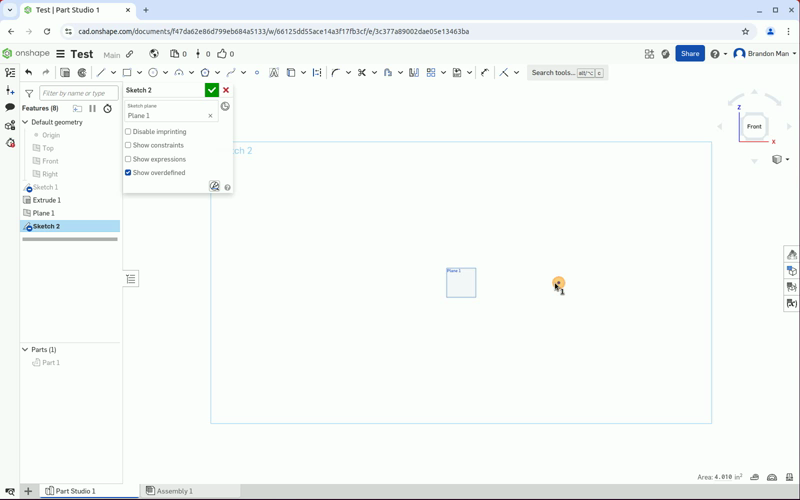
mouse_move(73, 352)
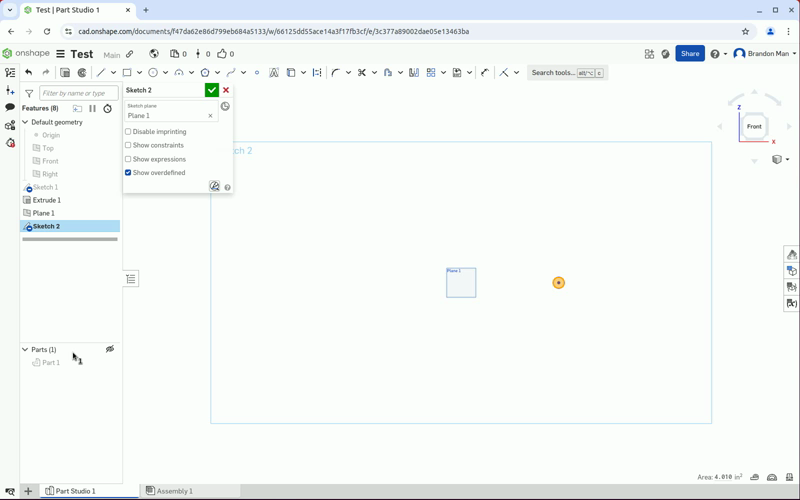
key(shift+y)
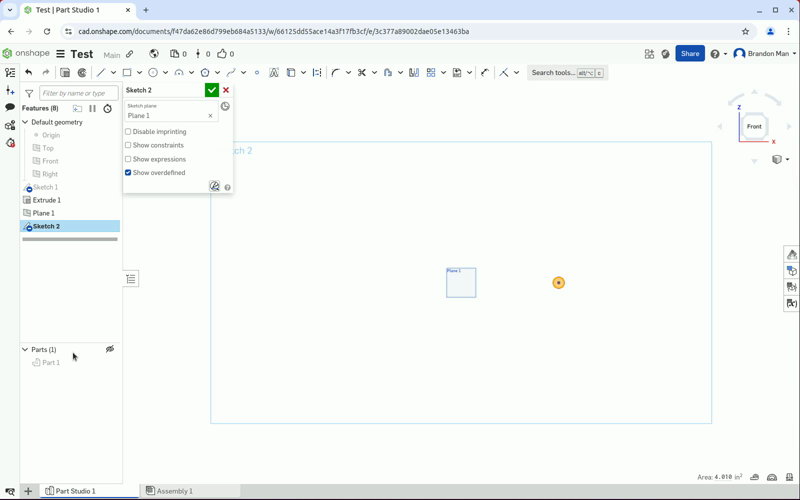
key(shift+e)
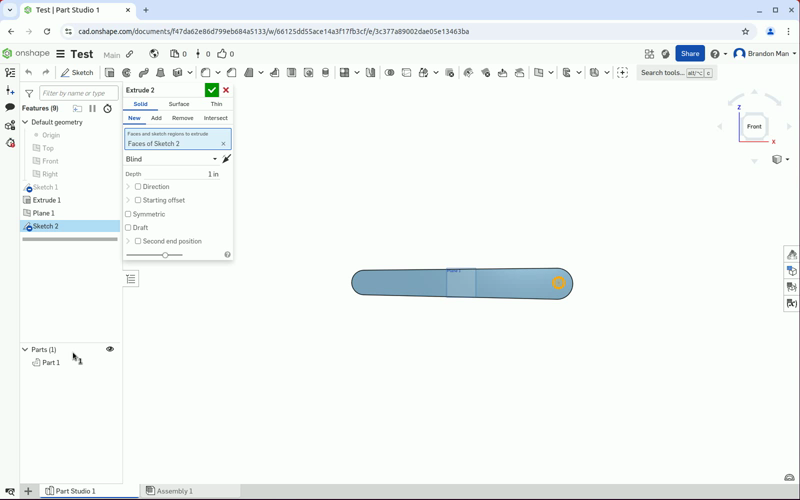
mouse_move(143, 106)
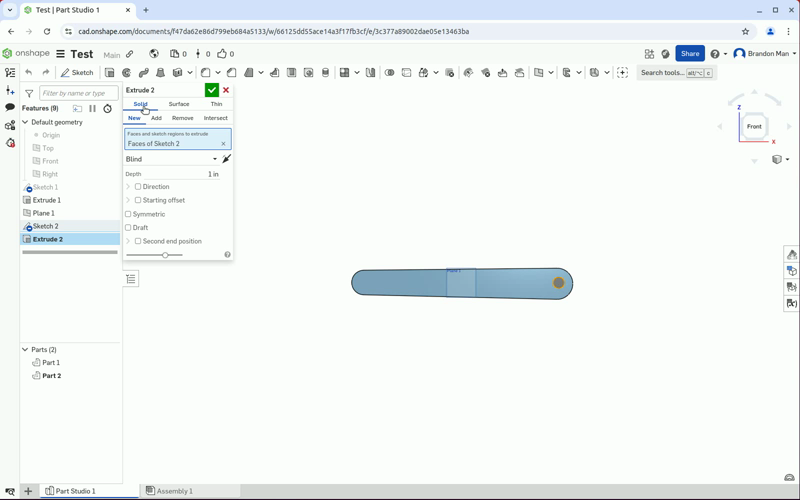
click(143, 106)
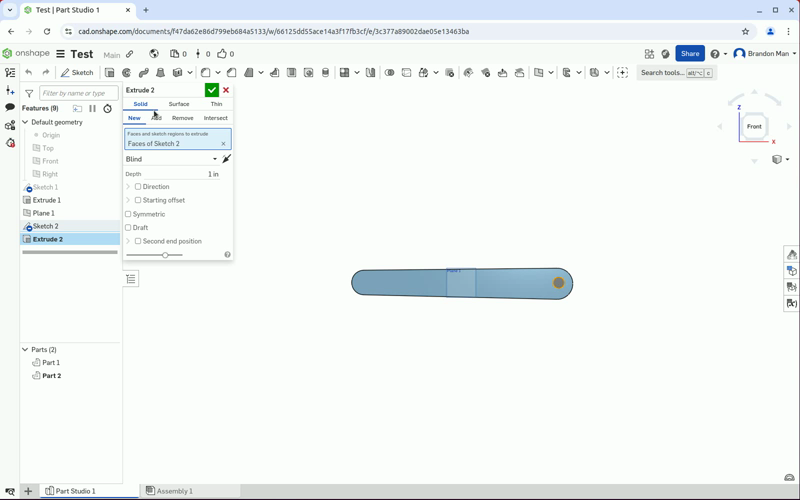
mouse_move(186, 120)
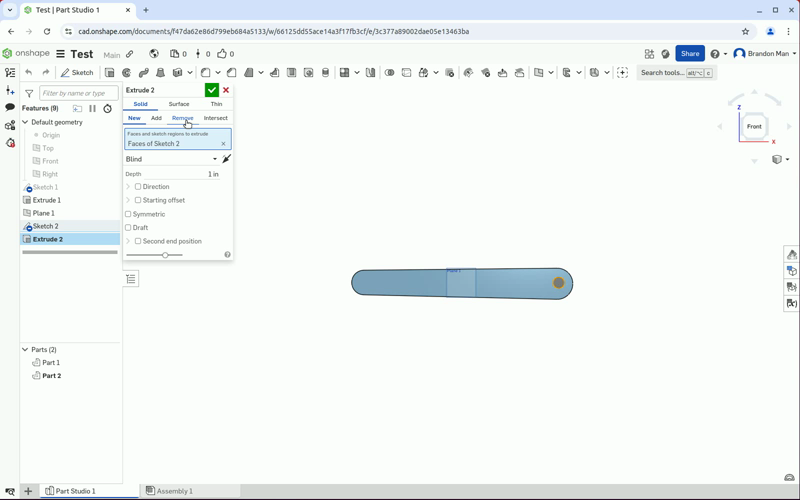
click(186, 120)
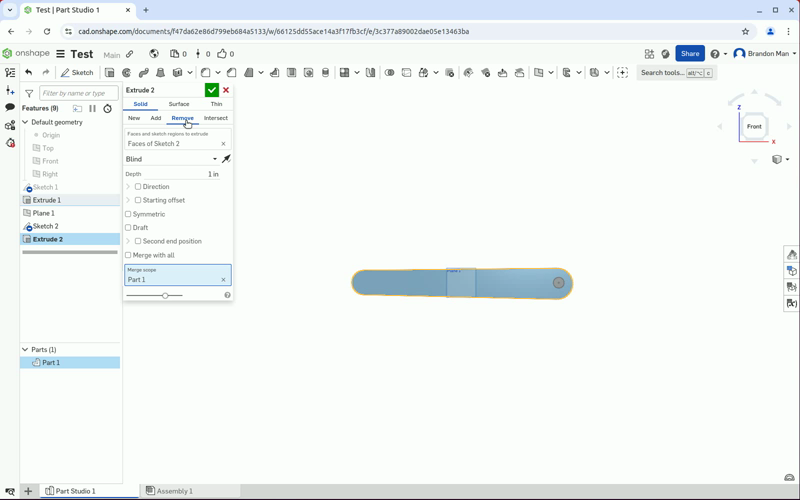
key(tab, 4)
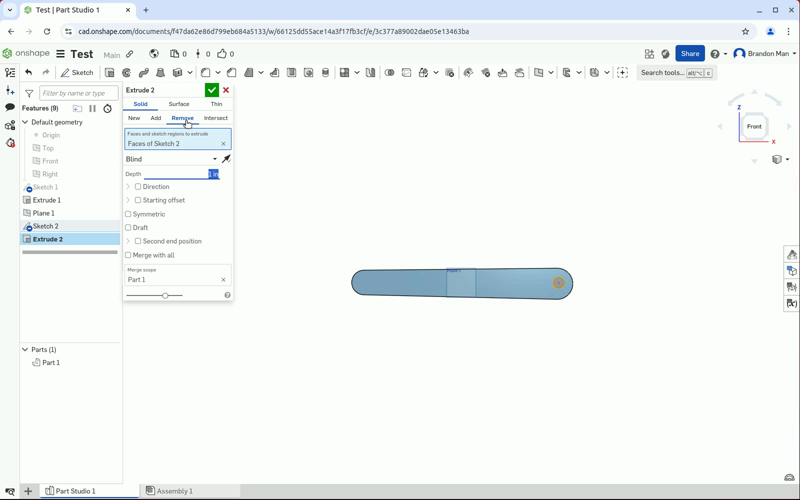
text(9.869)
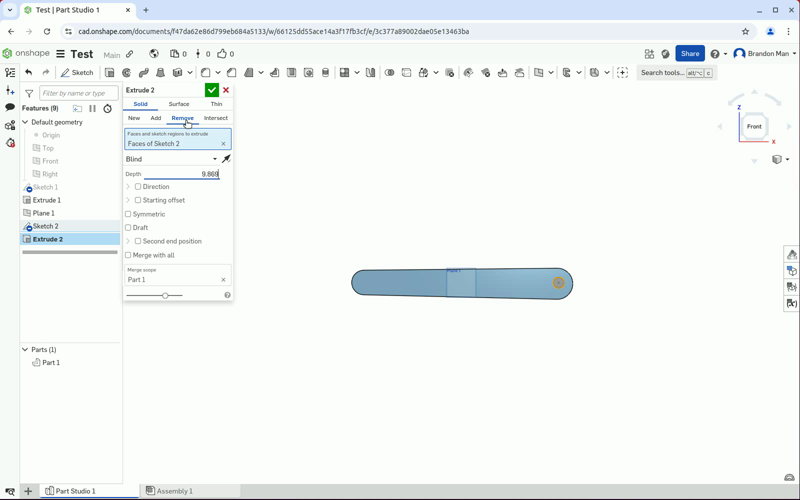
key(tab, 6)
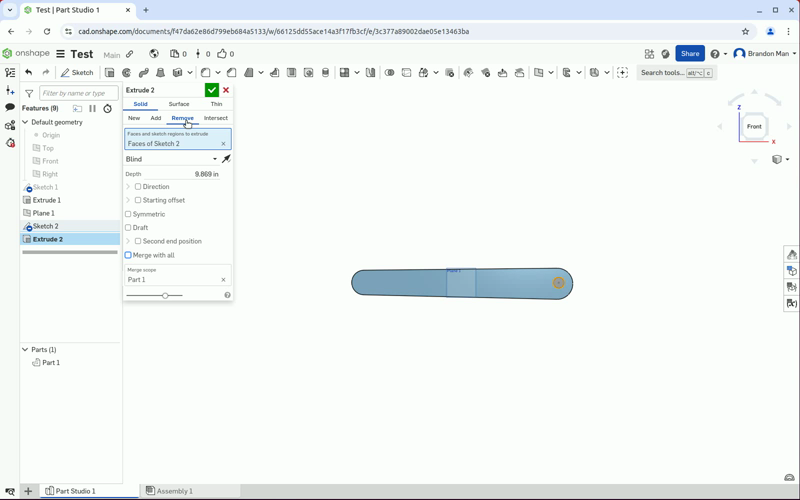
key(space)
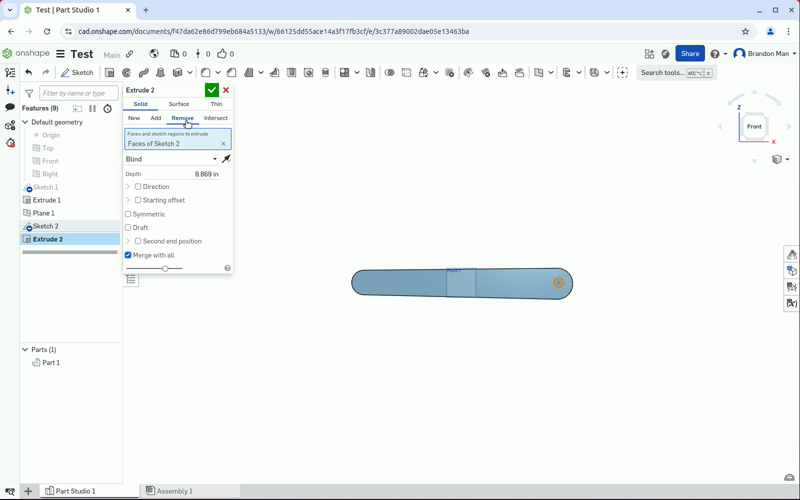
key(enter)
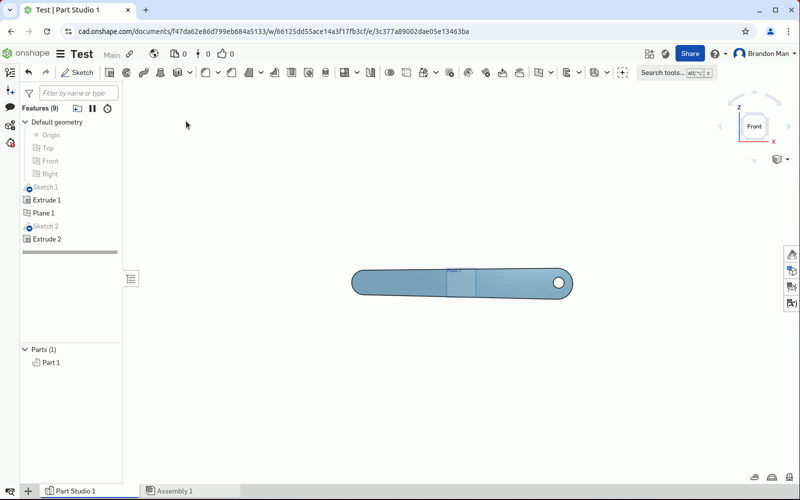
key(shift+h)
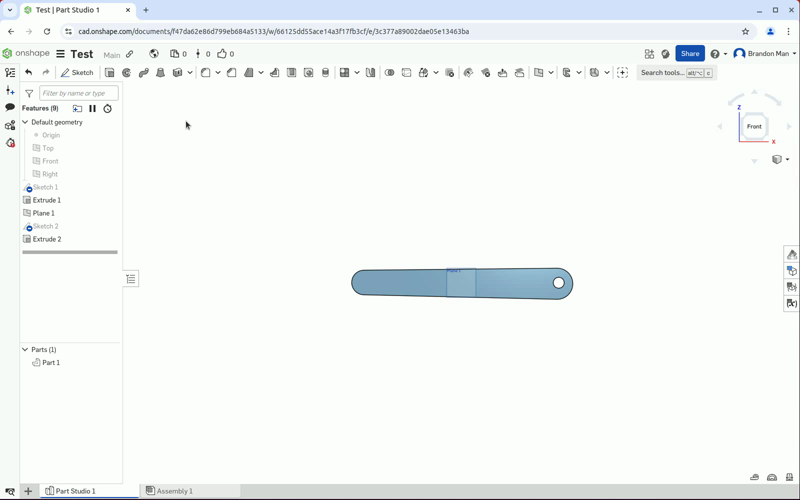
key(shift+h)
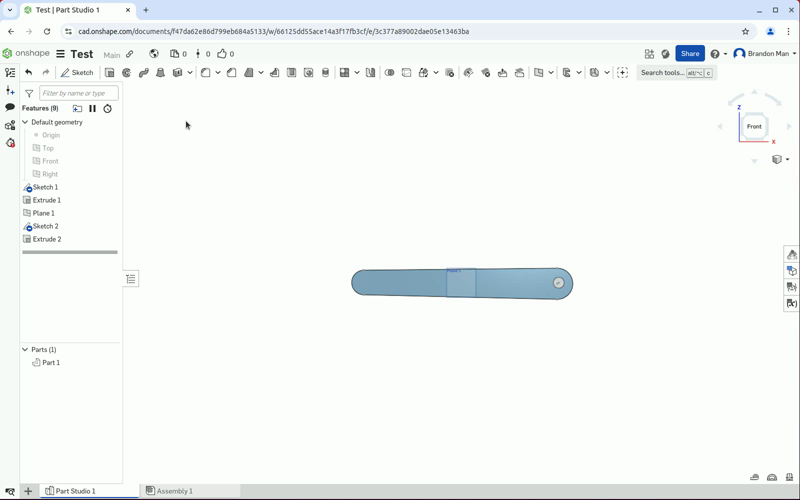
key(shift+7)
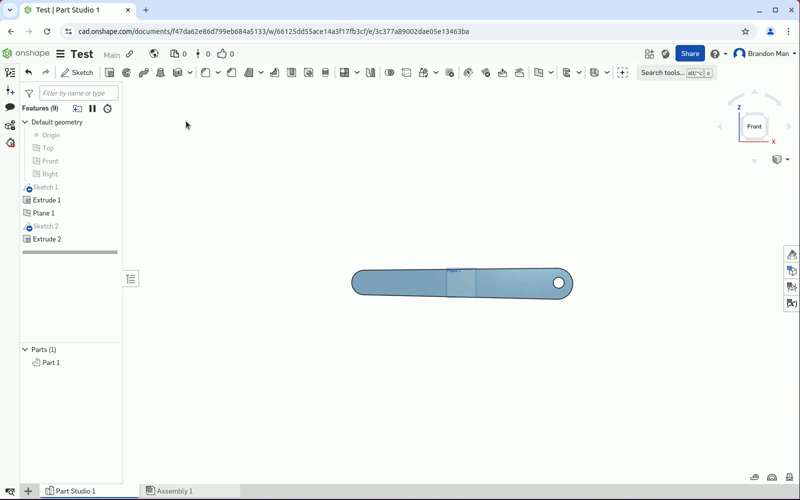
key(left, 2)
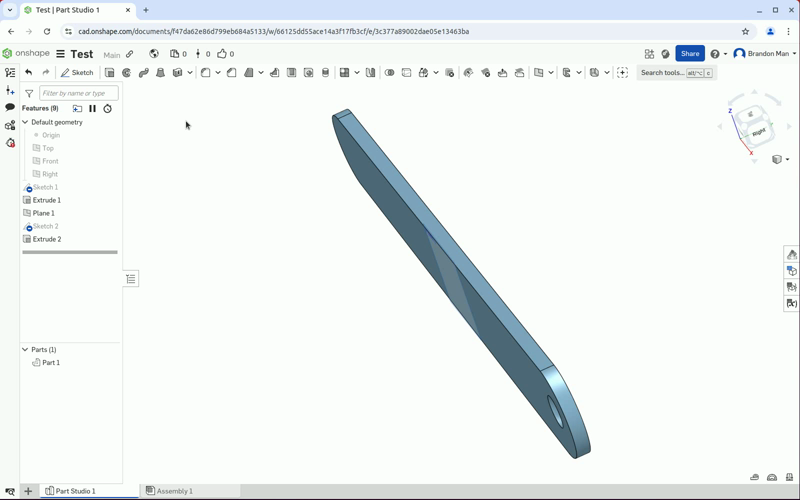
key(down, 2)
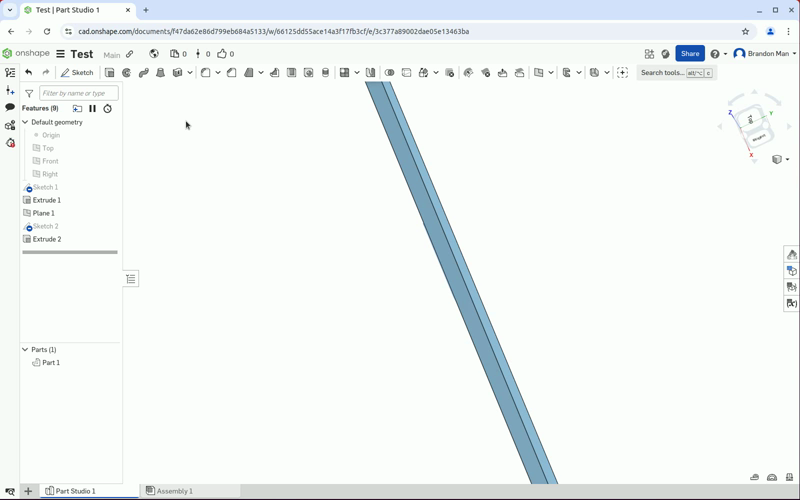
key(up, 2)
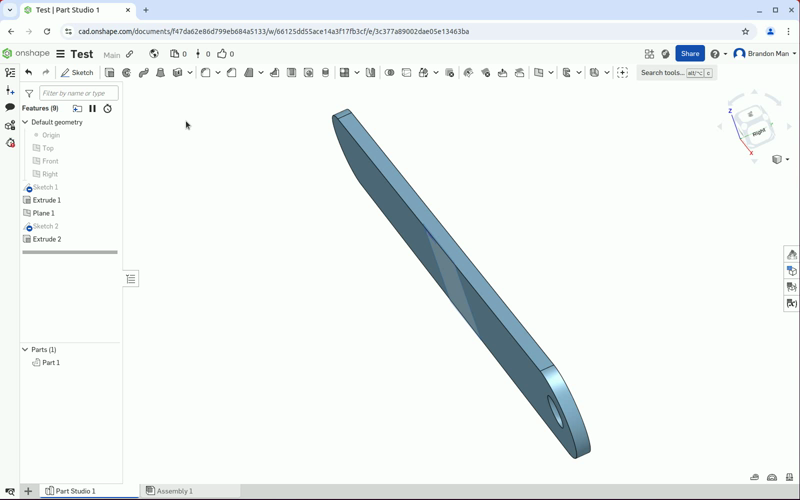
key(right, 2)
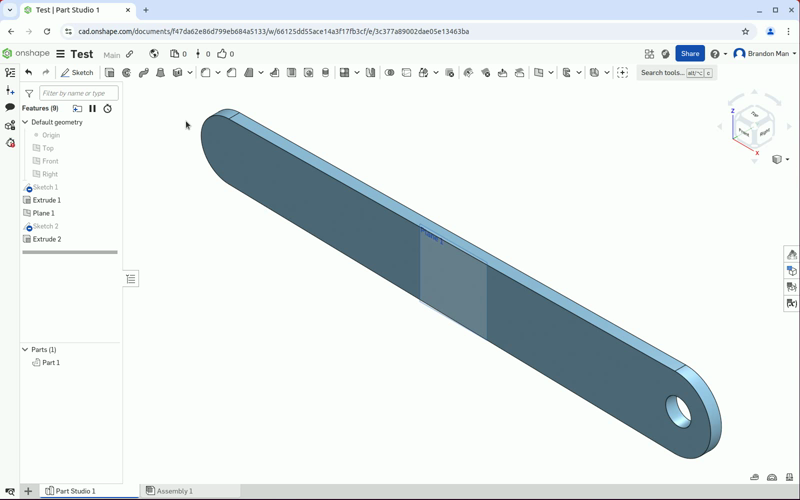
mouse_move(73, 189)
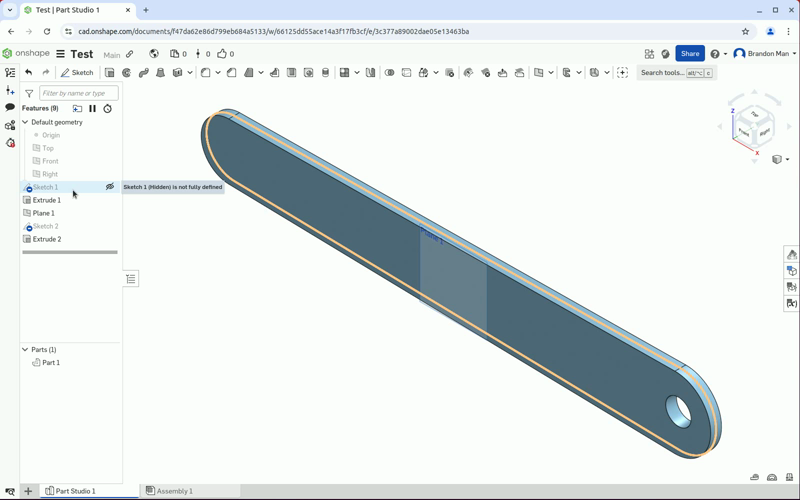
click(73, 189)